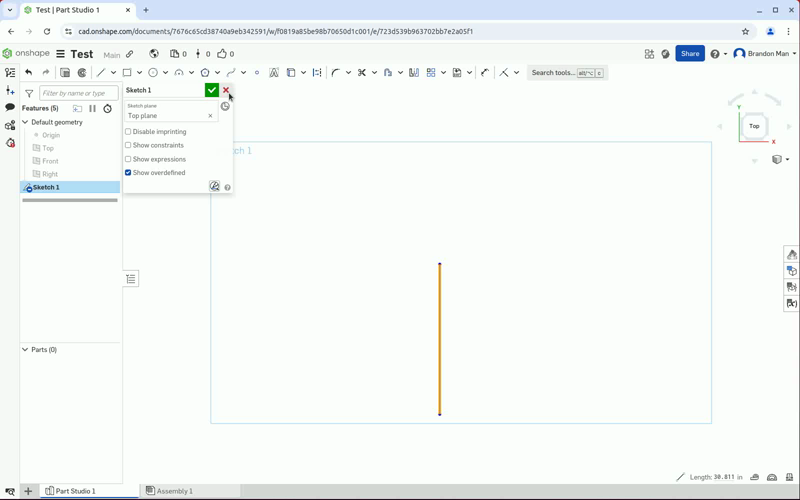
key(shift+h)
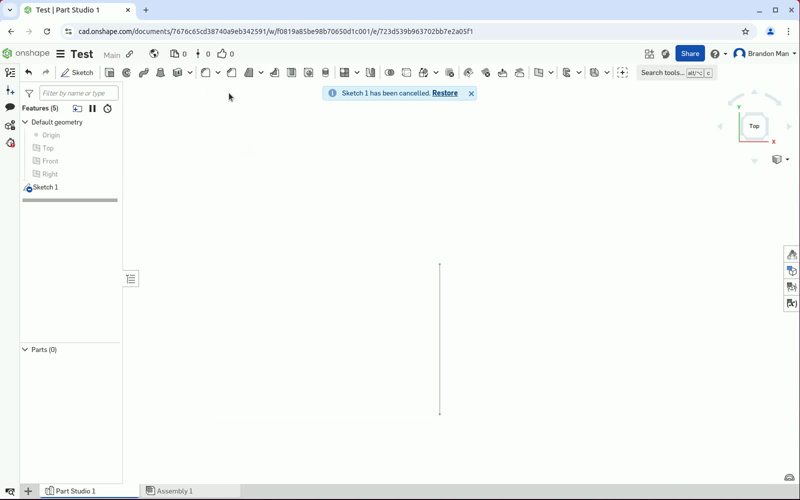
mouse_move(73, 352)
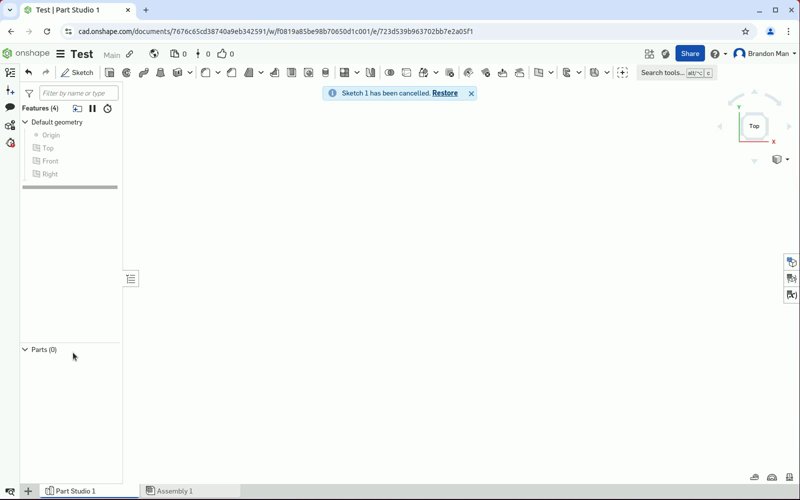
key(y)
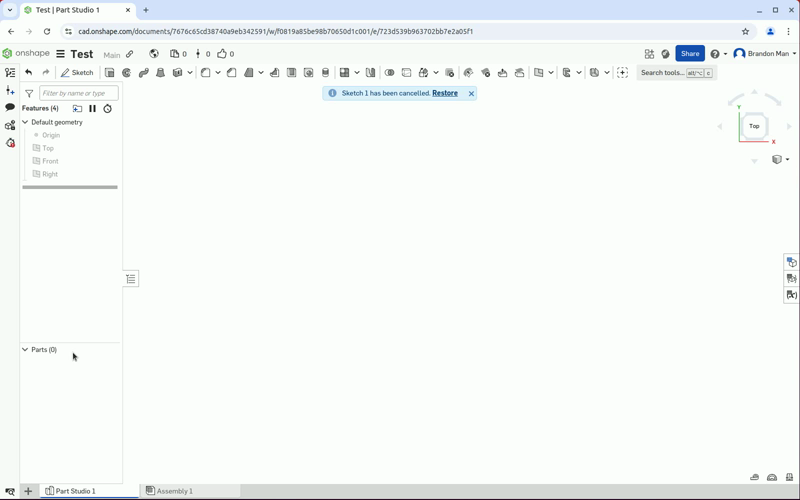
key(shift+p)
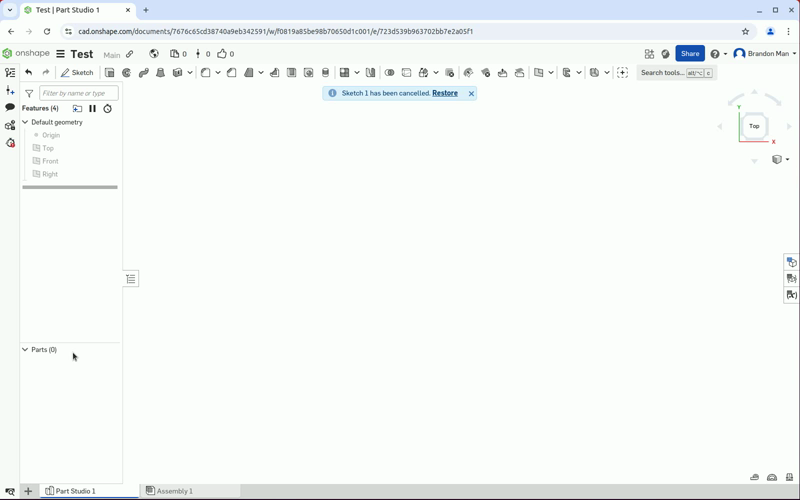
key(space)
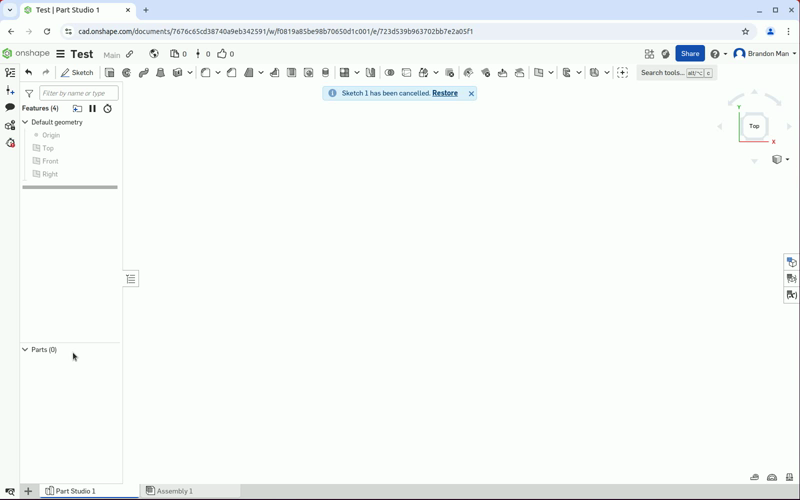
key_down(shift)
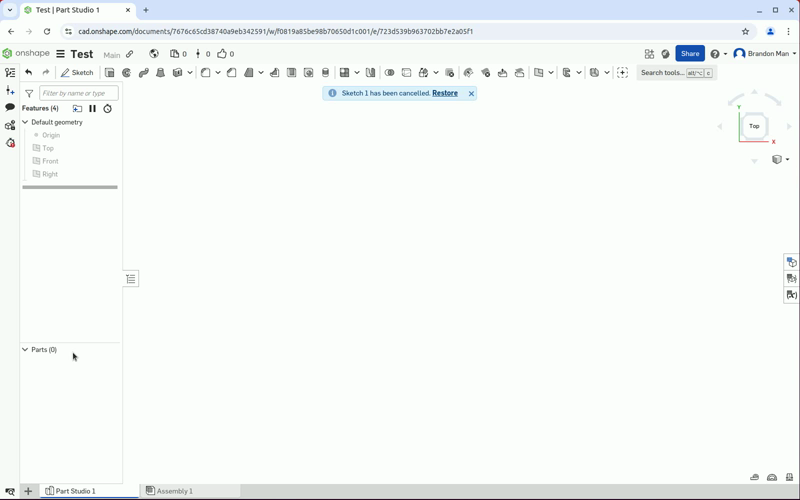
key(up)
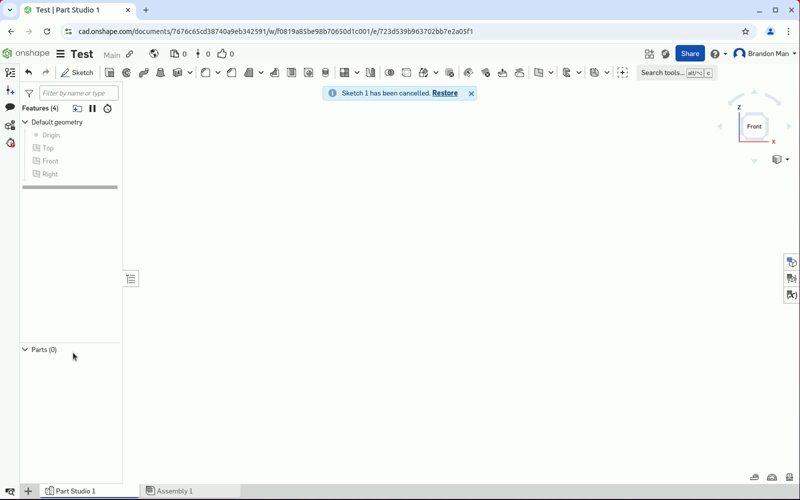
key_up(shift)
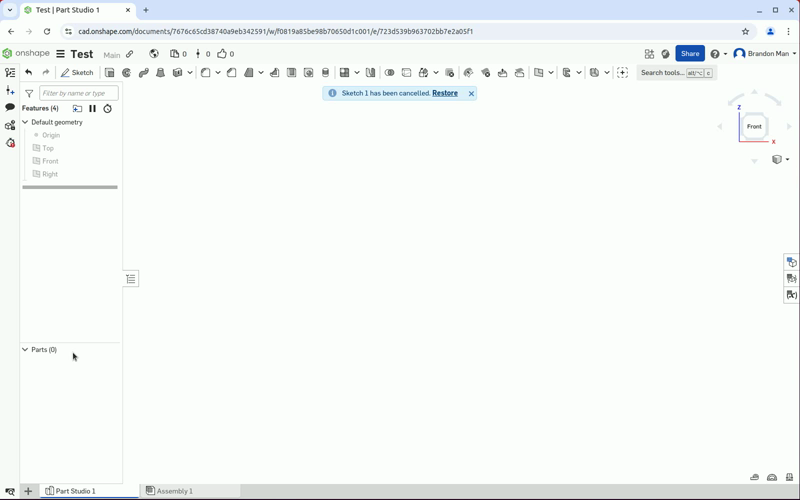
key(space)
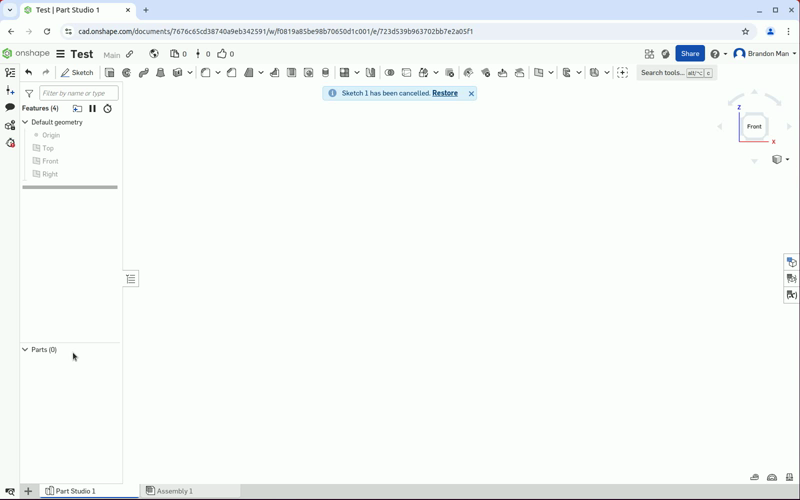
key_down(shift)
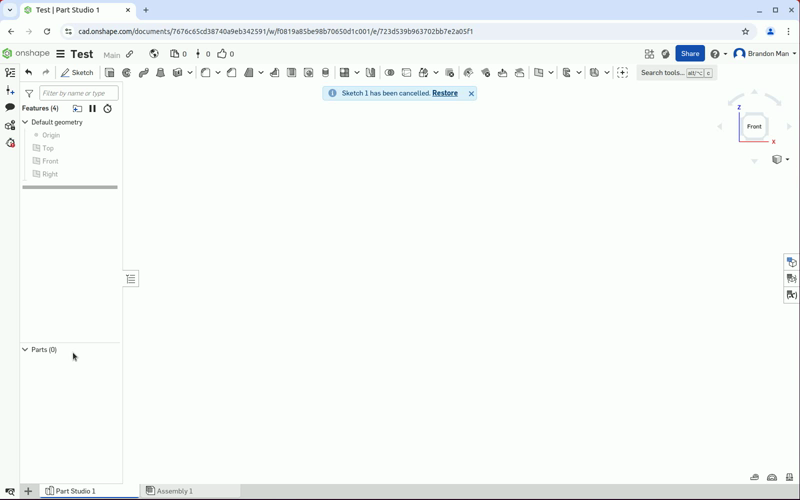
key(left)
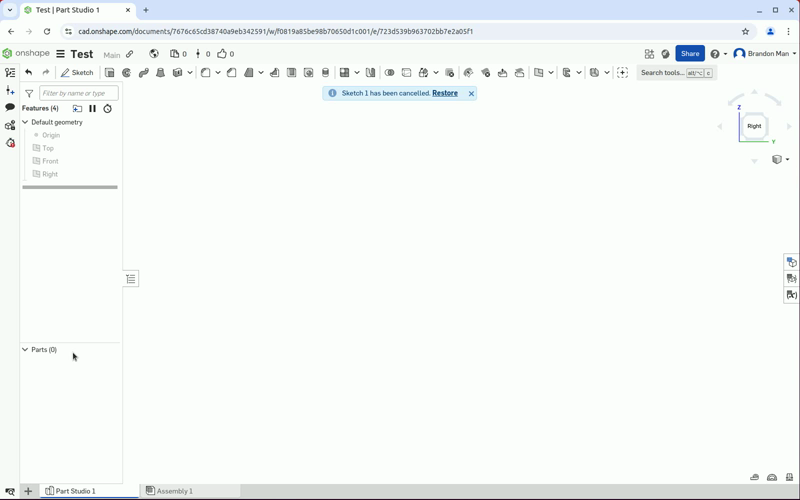
key_up(shift)
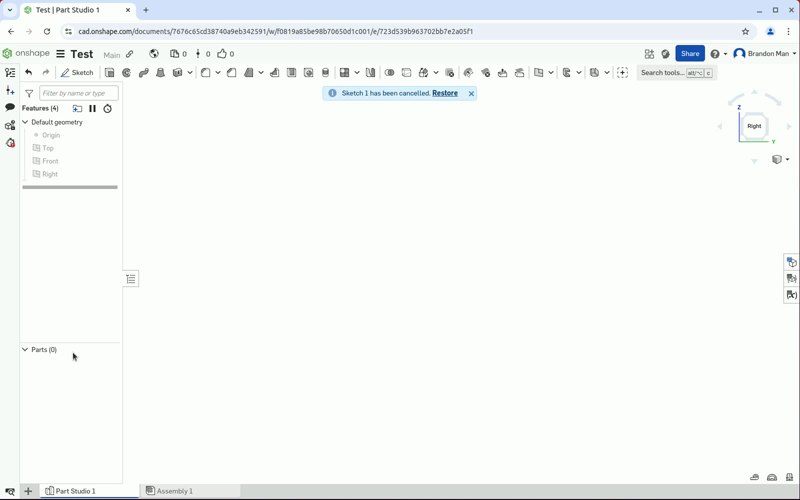
mouse_move(73, 352)
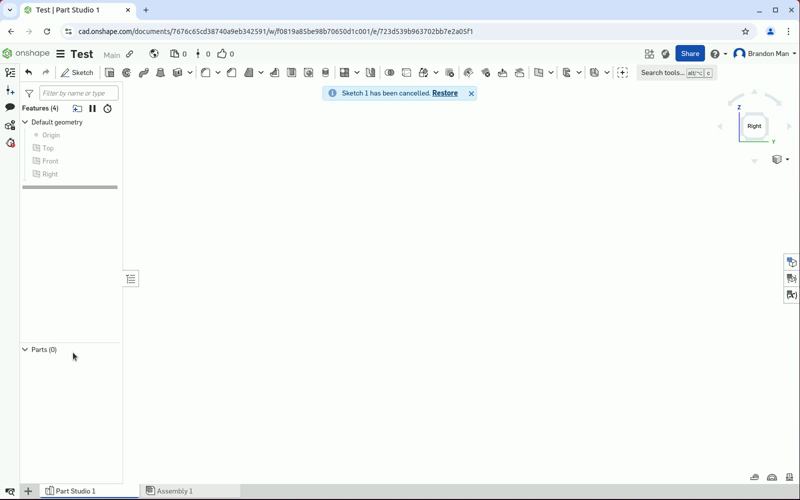
key(shift+y)
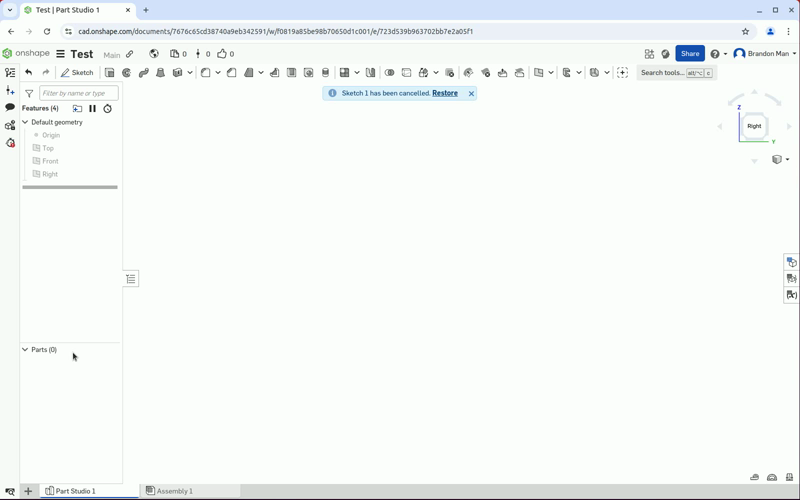
key(shift+s)
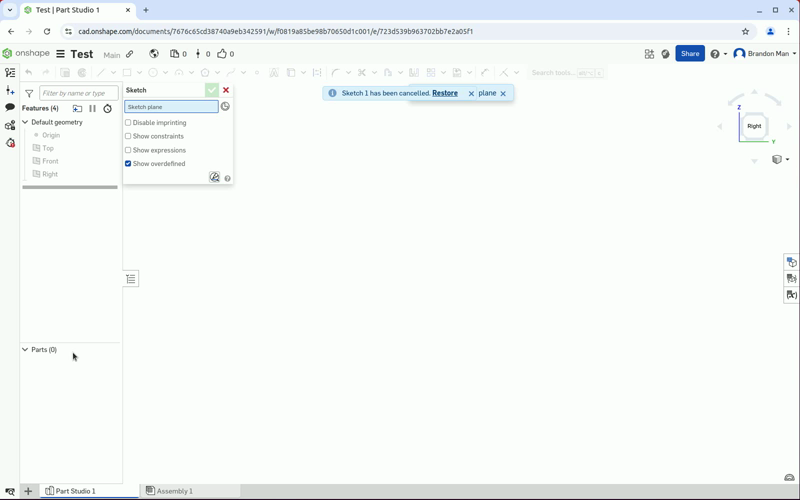
mouse_move(73, 176)
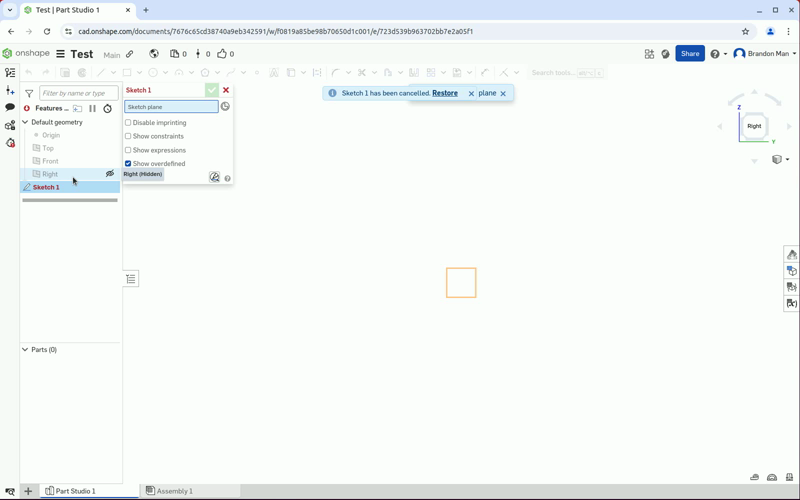
click(73, 176)
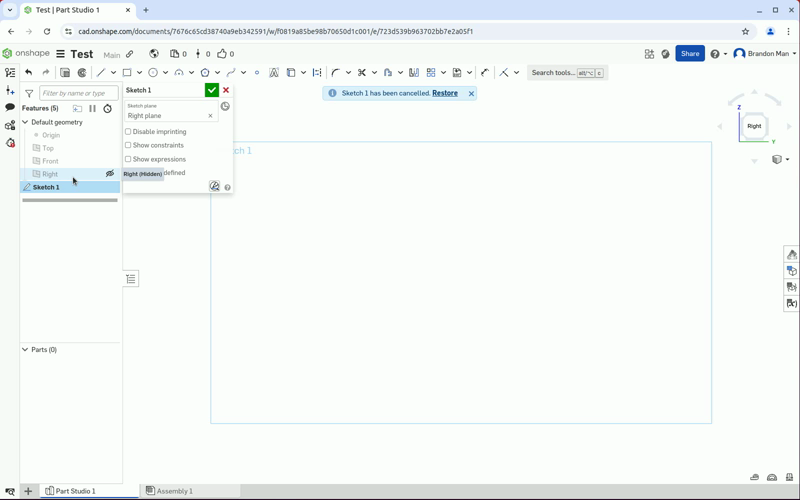
mouse_move(73, 352)
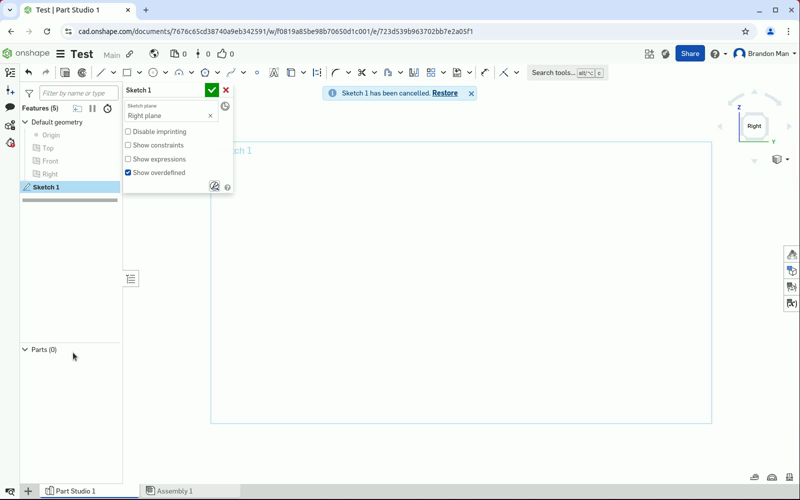
key(y)
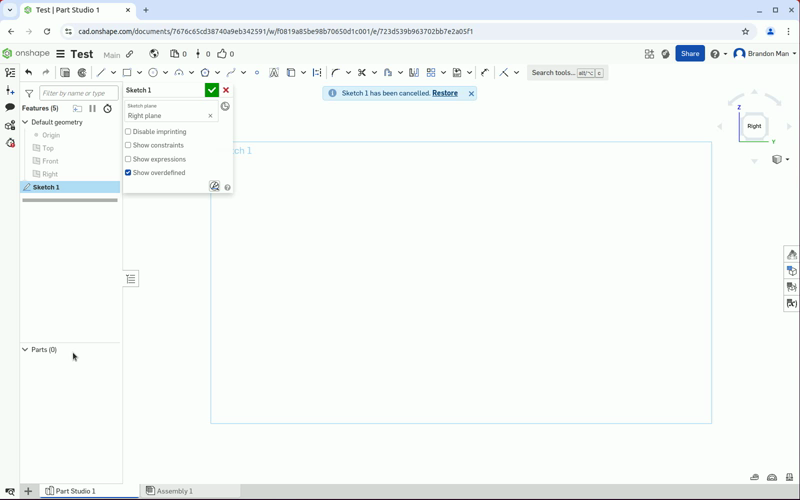
key(c)
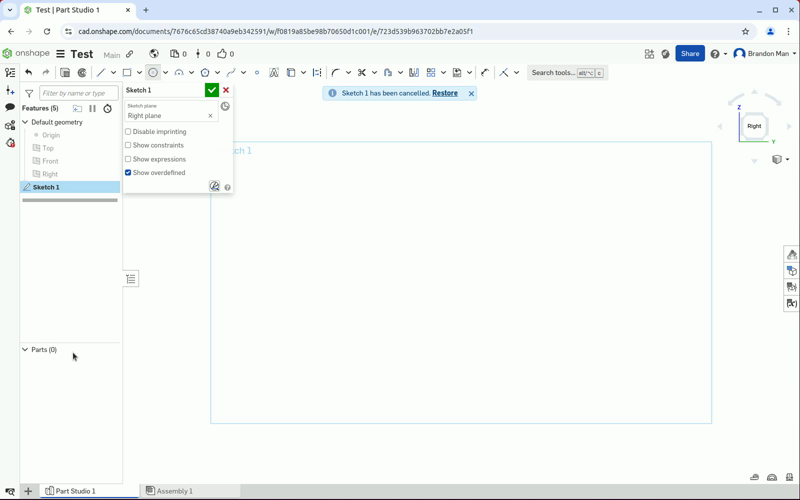
key_down(shift)
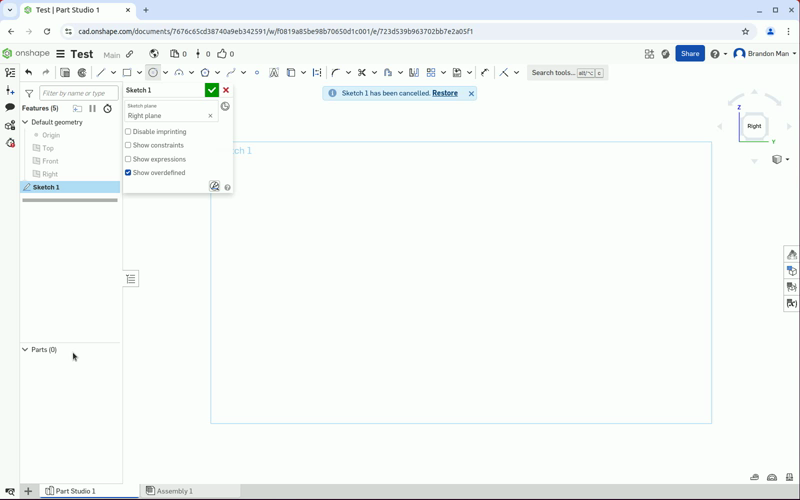
mouse_move(461, 282)
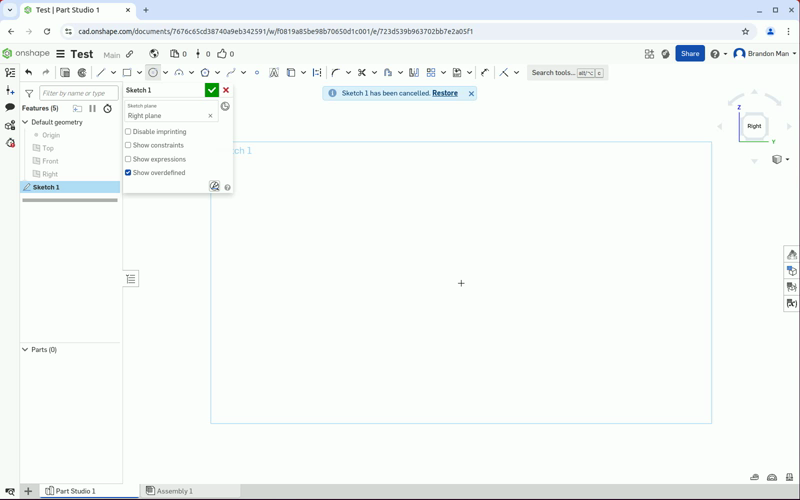
click(461, 282)
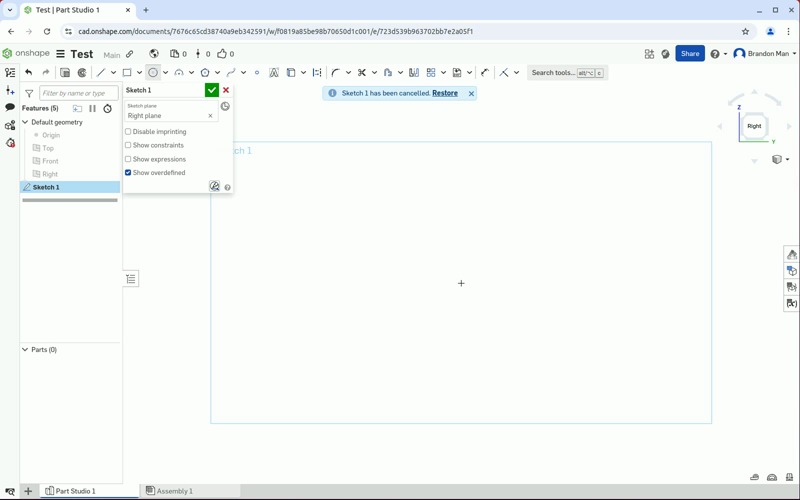
key_up(shift)
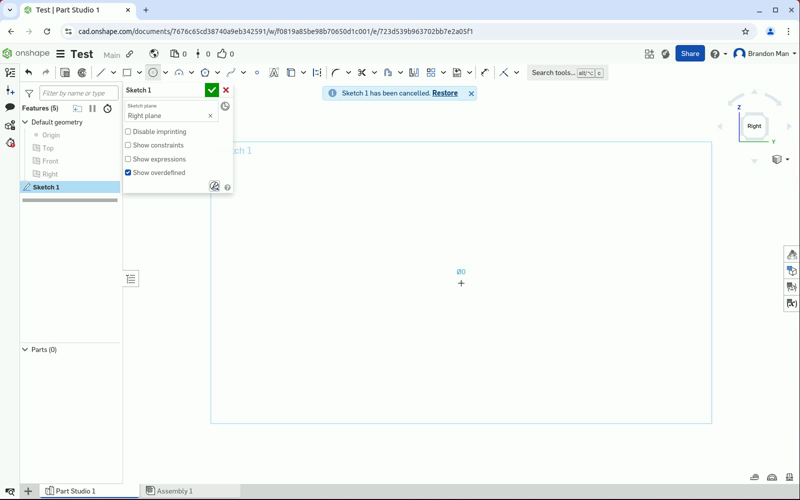
mouse_move(540, 282)
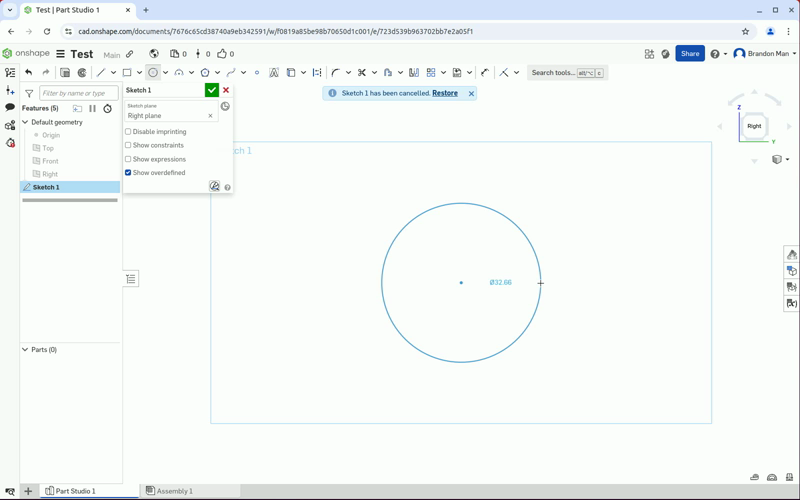
click(540, 282)
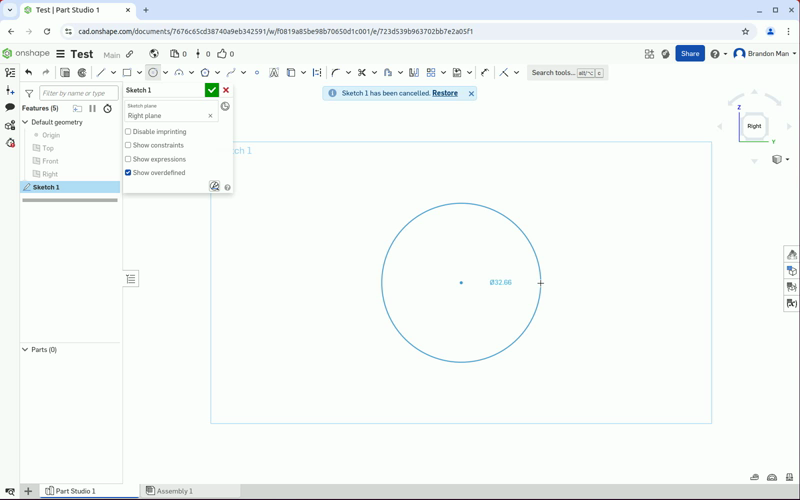
key(esc)
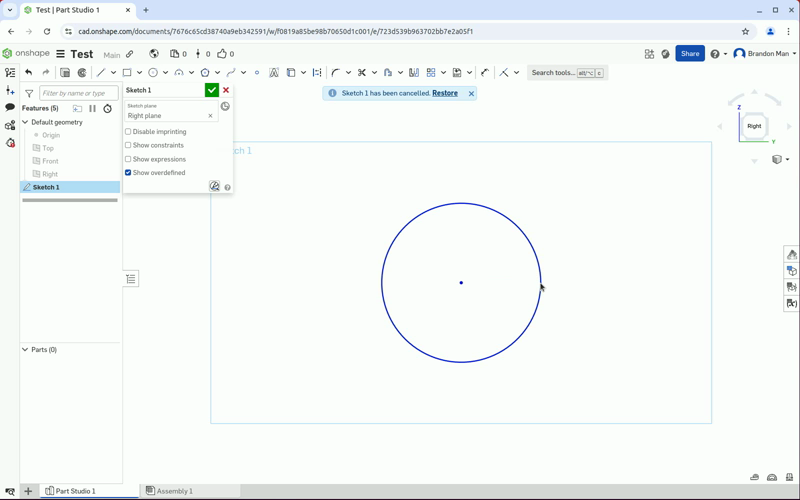
key(c)
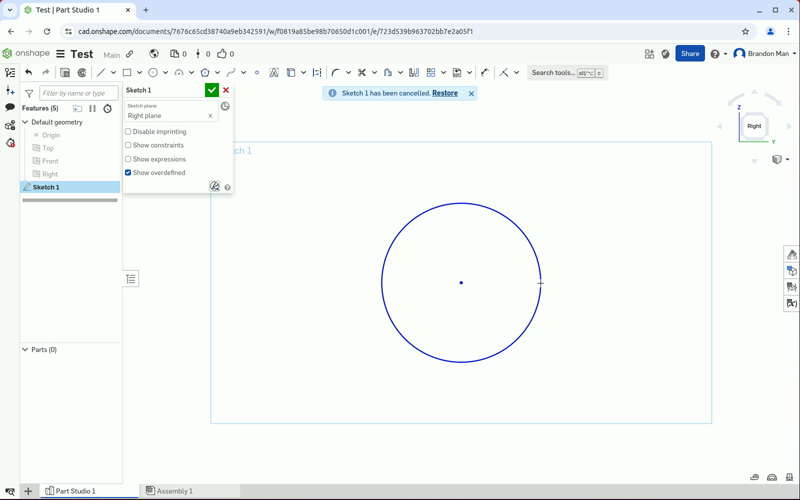
key_down(shift)
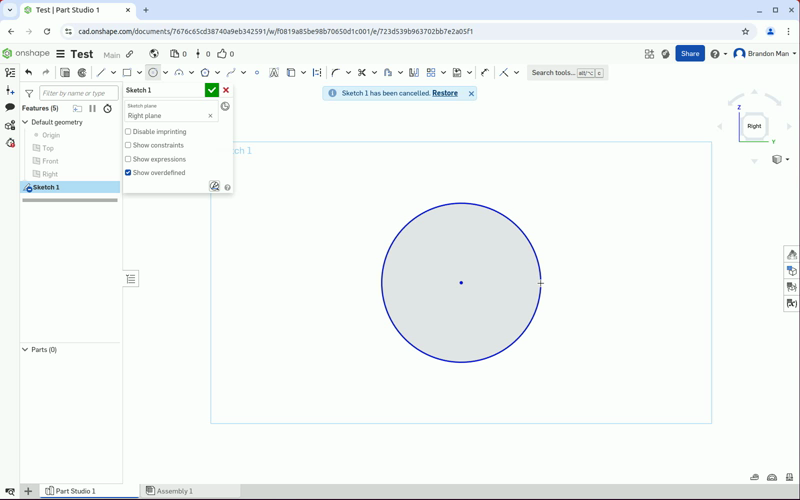
mouse_move(461, 282)
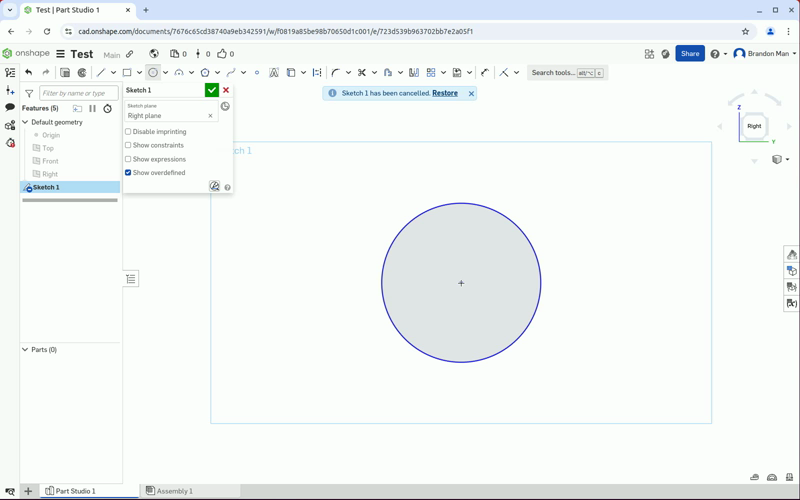
click(461, 282)
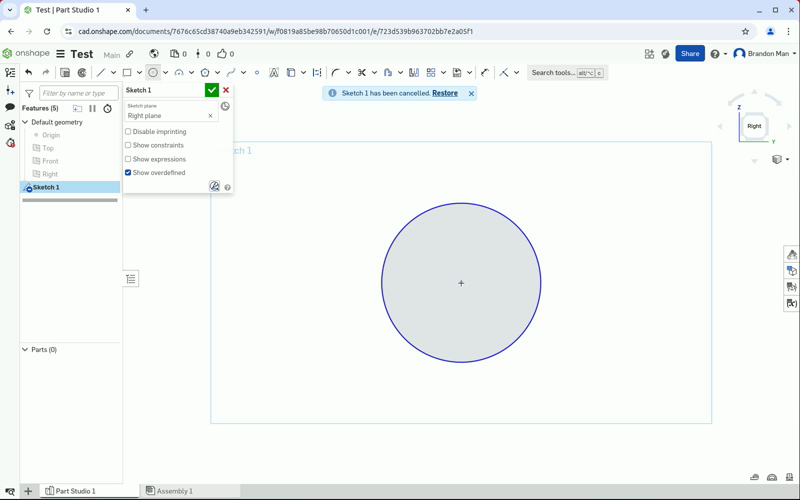
key_up(shift)
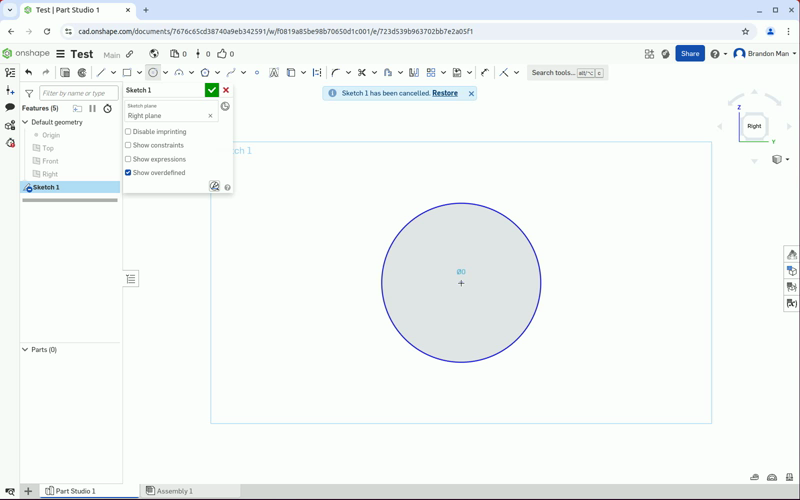
mouse_move(517, 282)
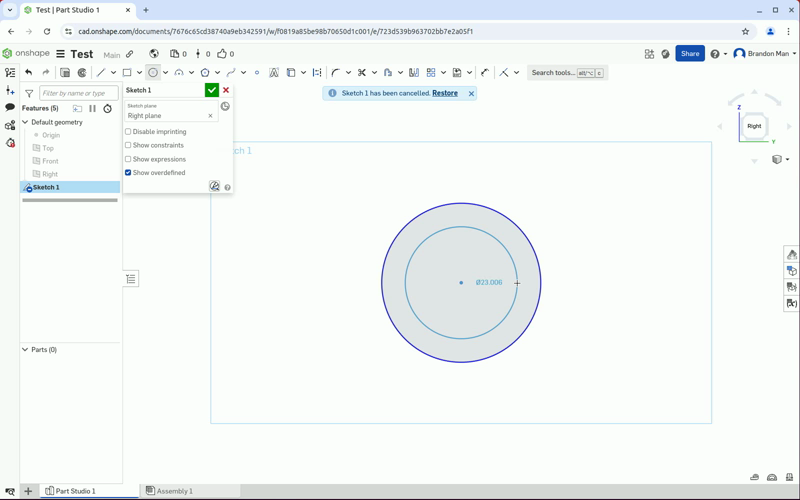
click(517, 282)
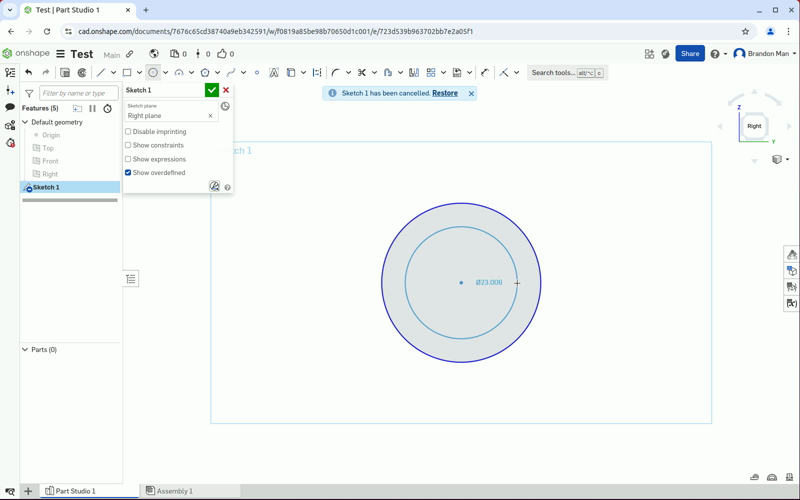
key(esc)
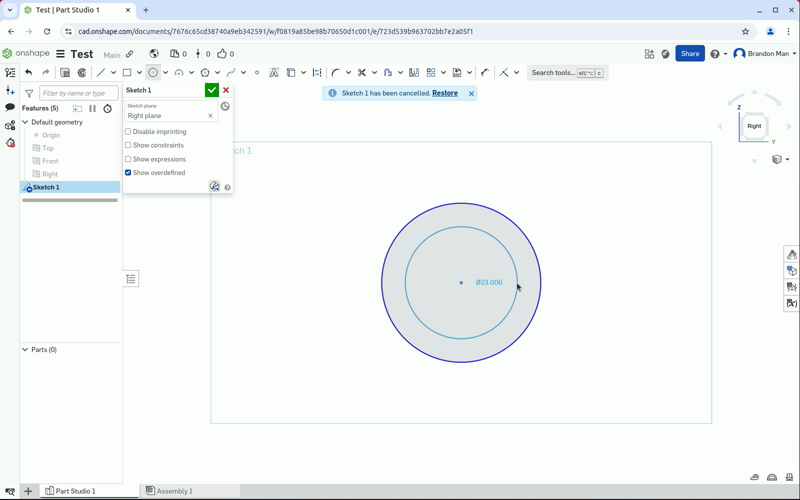
mouse_move(511, 334)
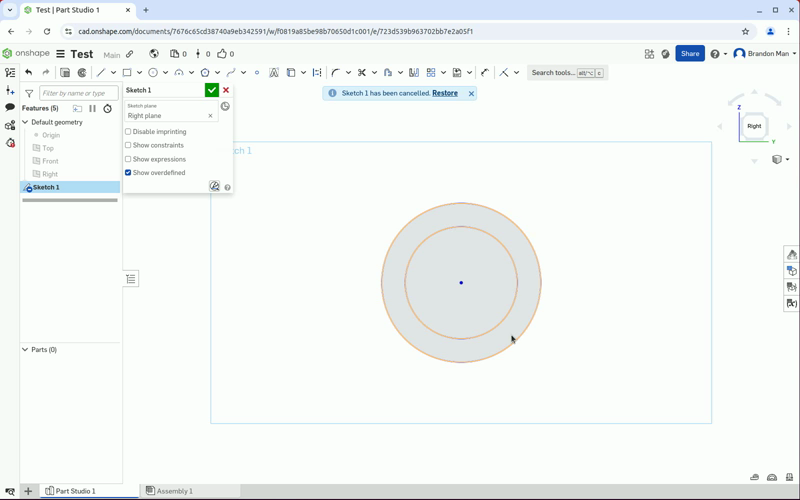
click(511, 334)
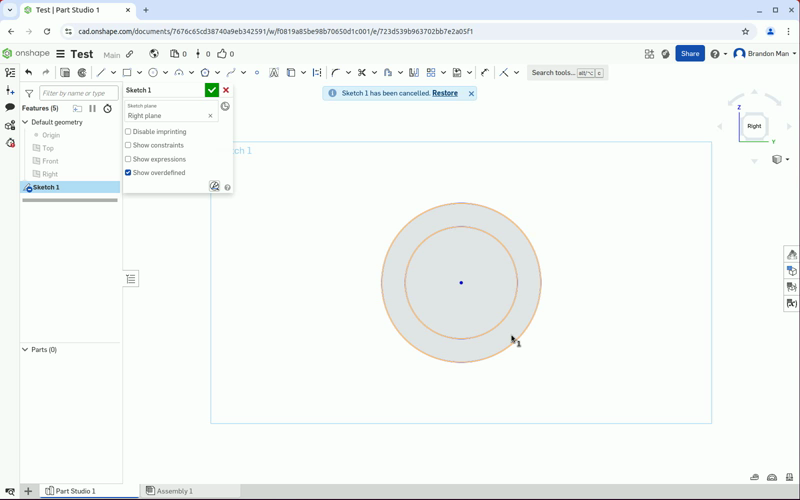
mouse_move(73, 352)
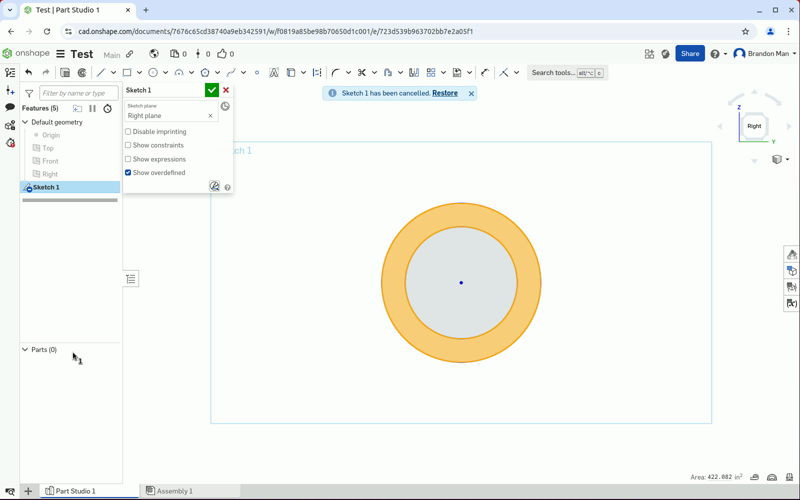
key(shift+y)
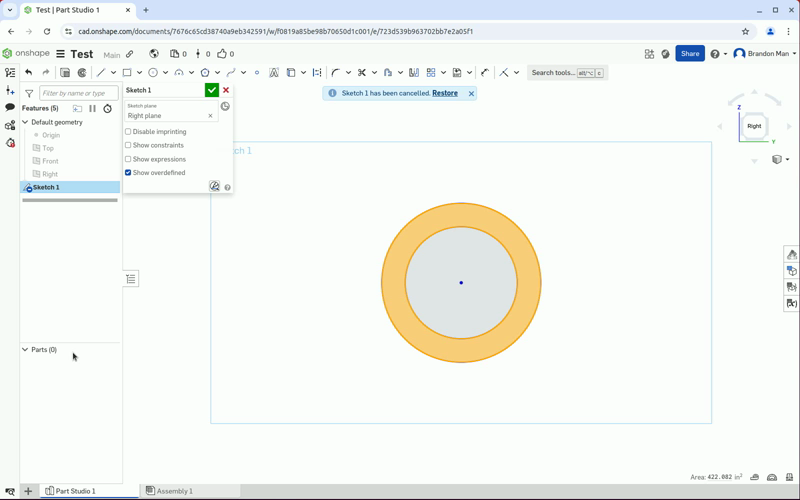
key(shift+e)
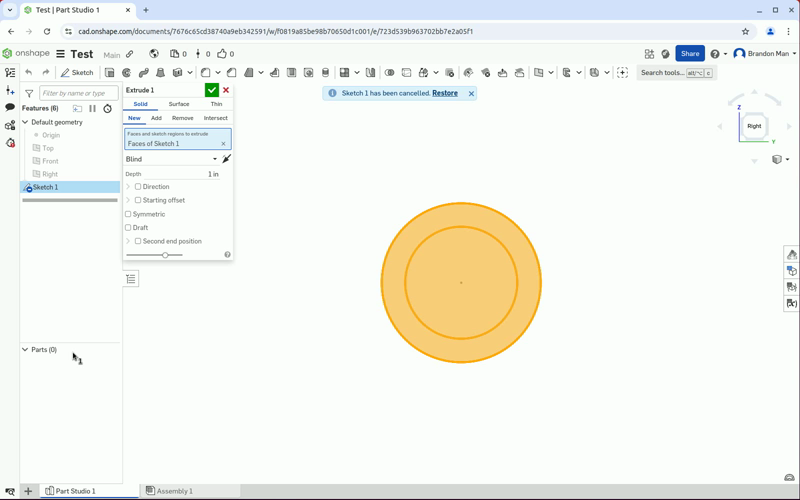
mouse_move(143, 106)
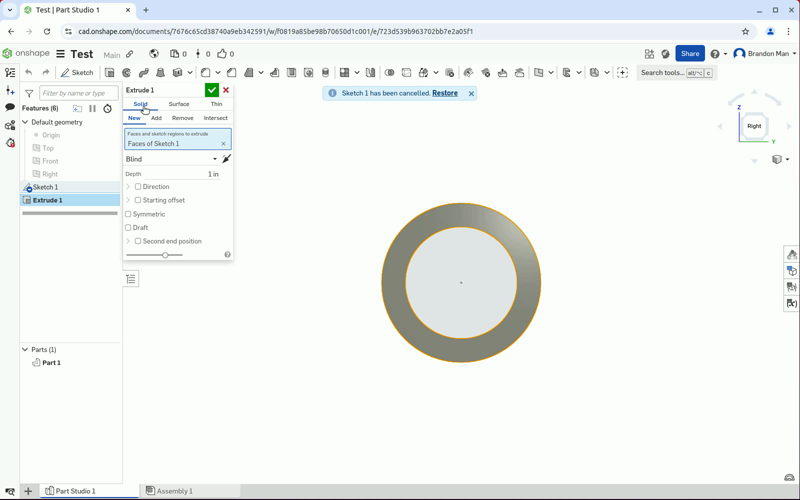
click(143, 106)
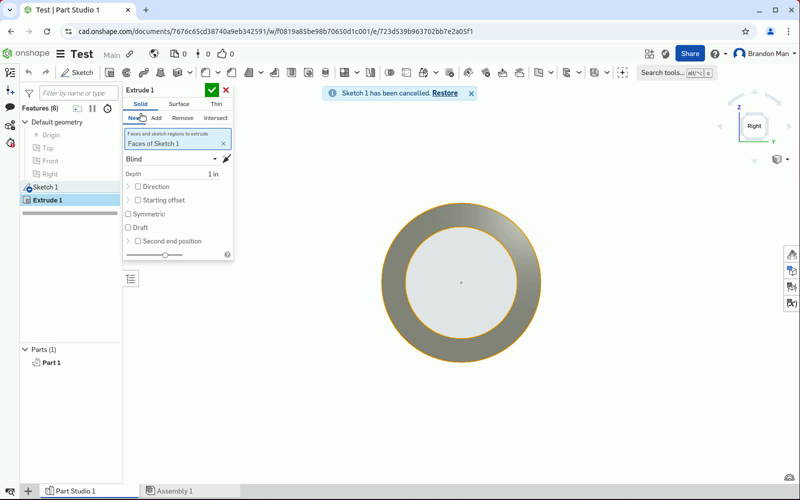
mouse_move(137, 120)
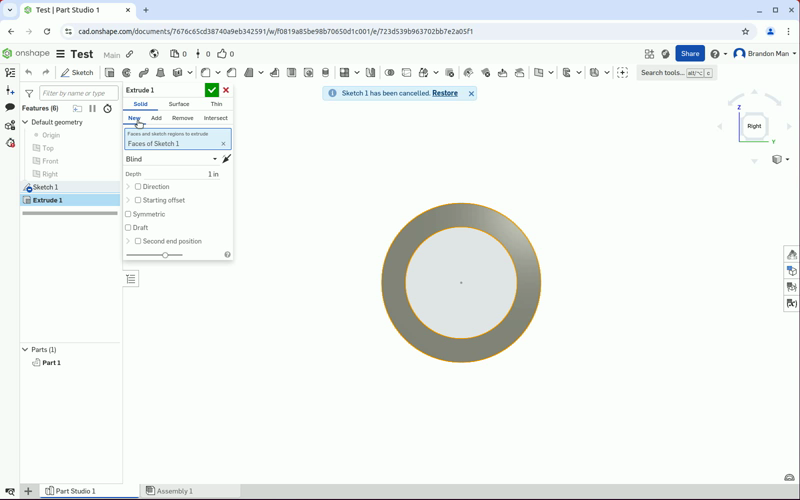
click(137, 120)
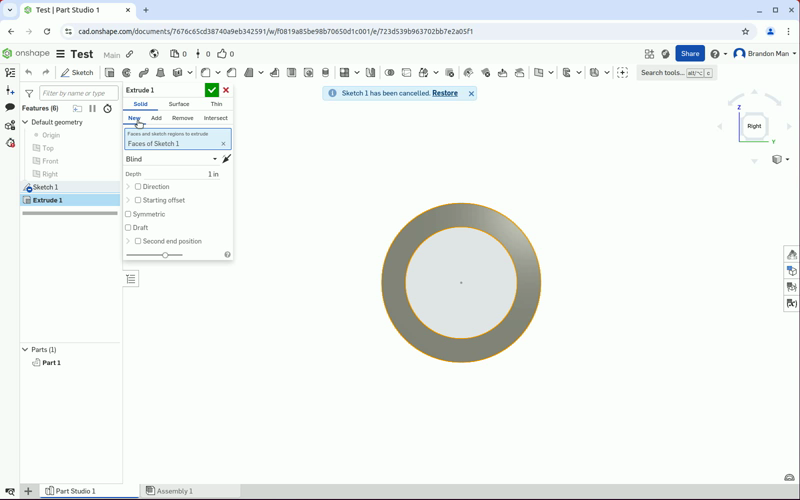
key(tab, 4)
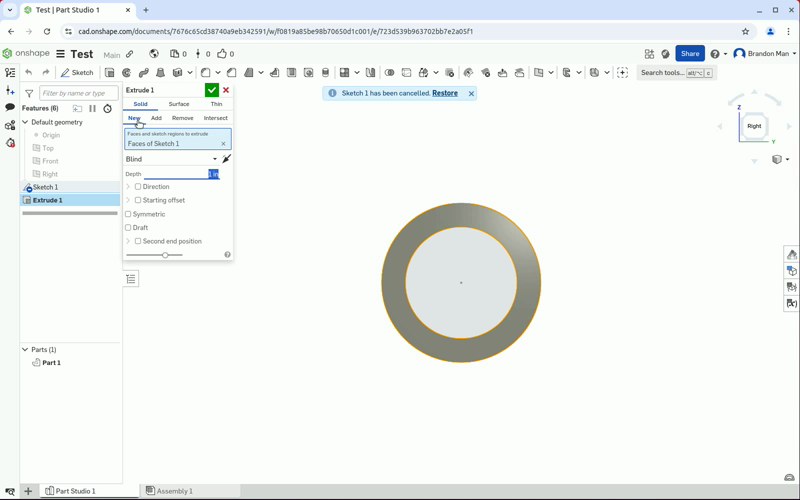
text(23.108)
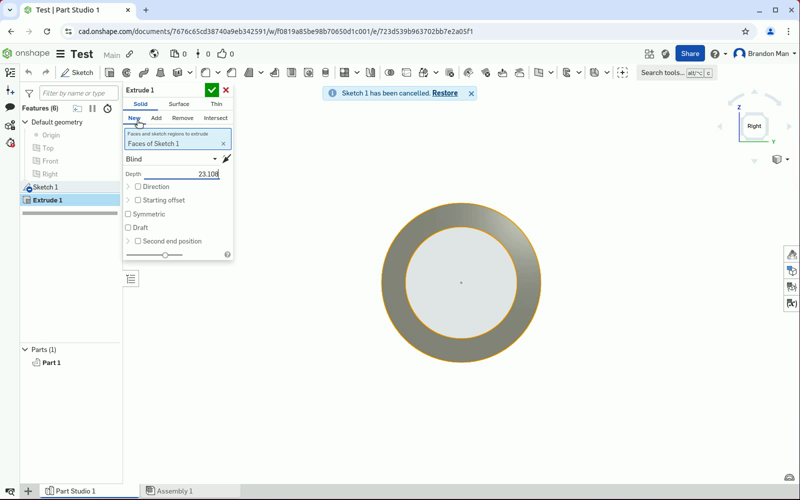
key(enter)
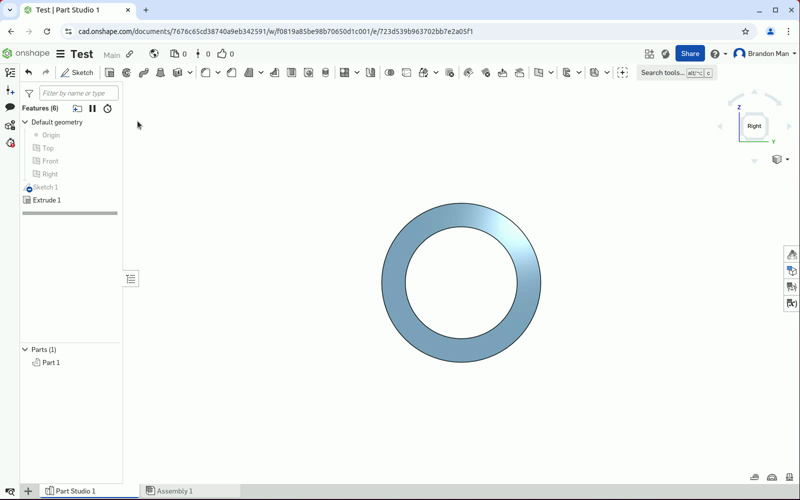
key(shift+h)
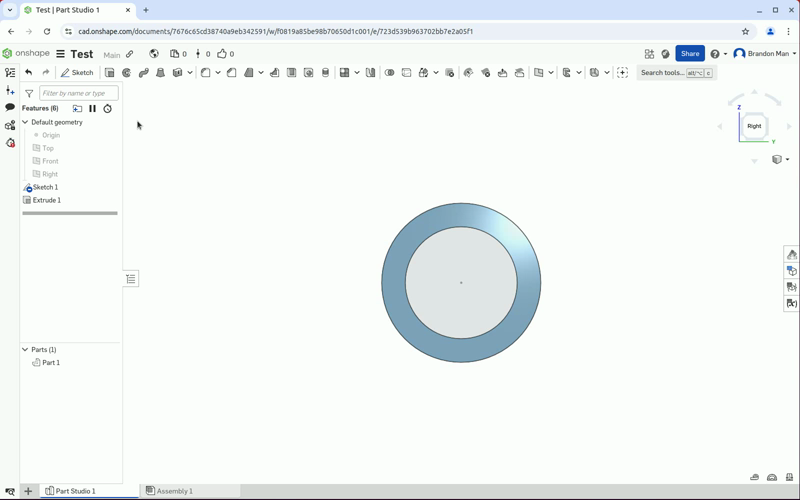
key(shift+h)
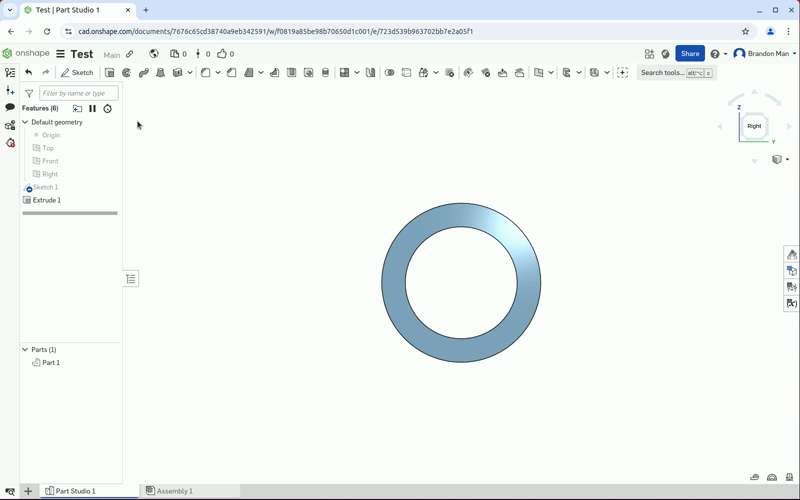
mouse_move(73, 189)
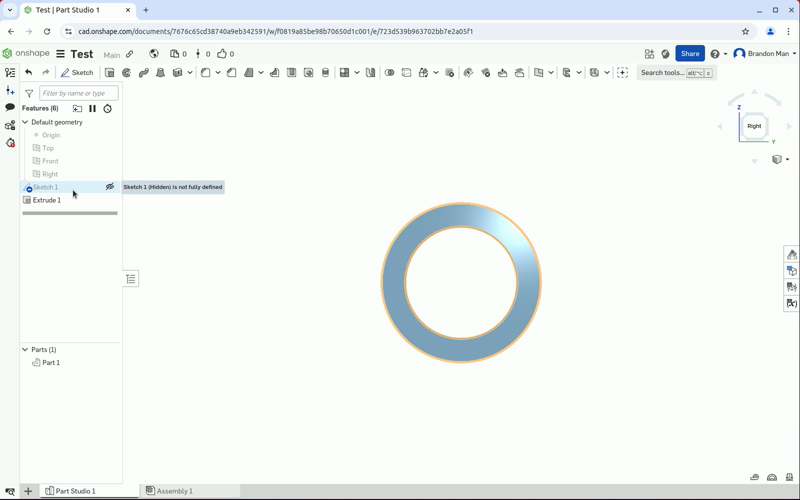
click(73, 189)
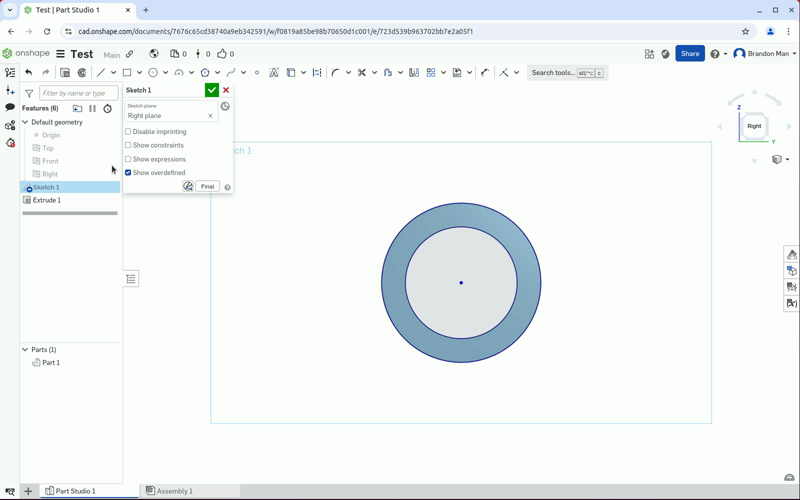
mouse_move(229, 92)
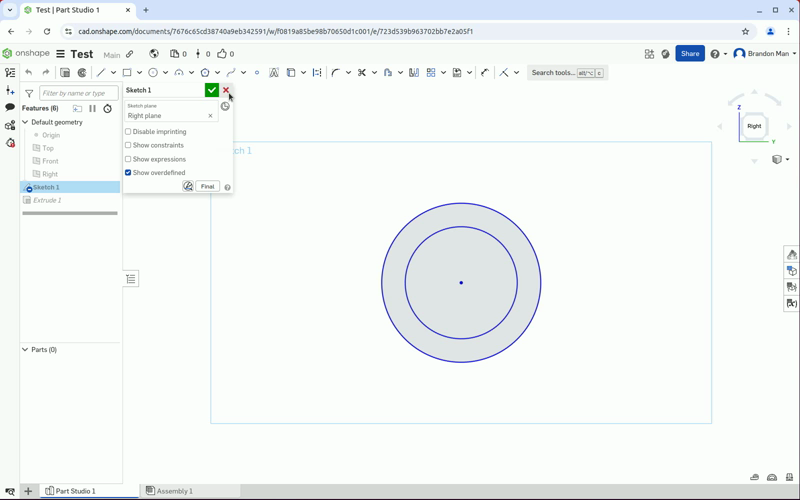
click(229, 92)
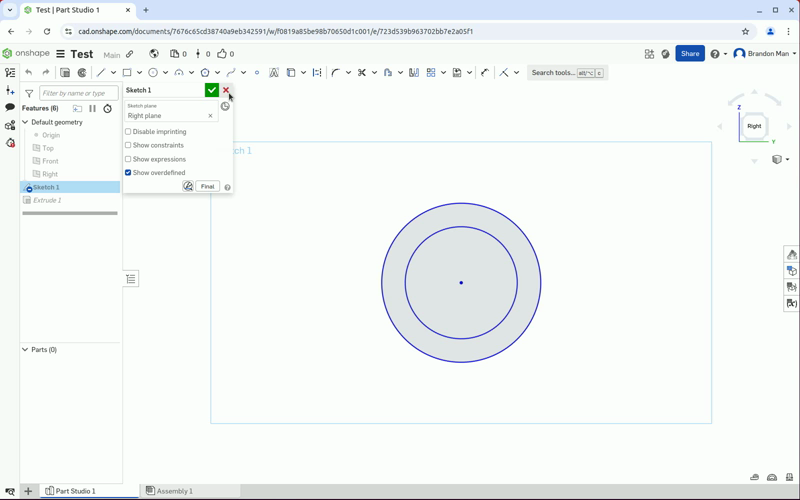
key(shift+s)
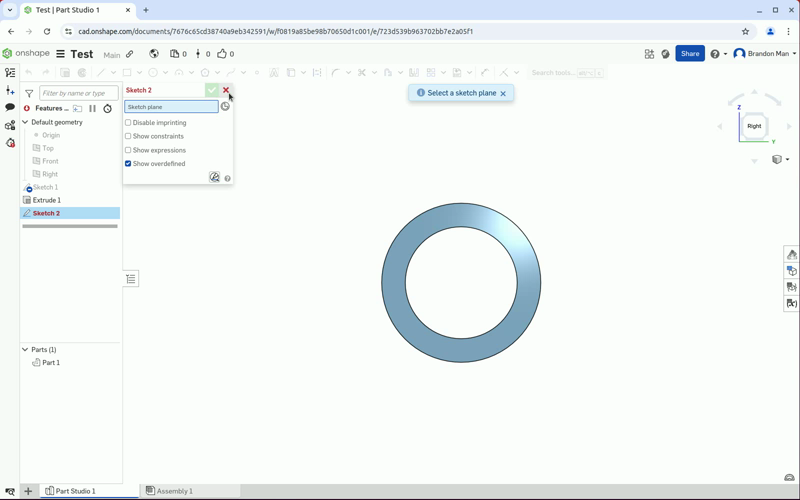
mouse_move(73, 176)
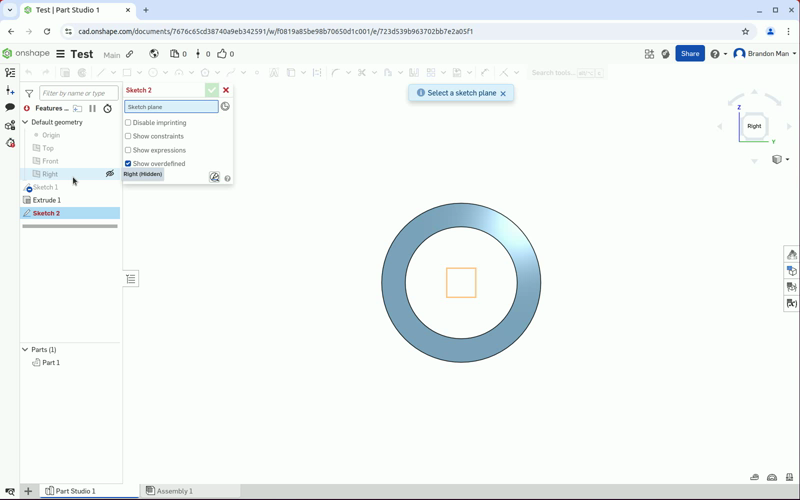
click(73, 176)
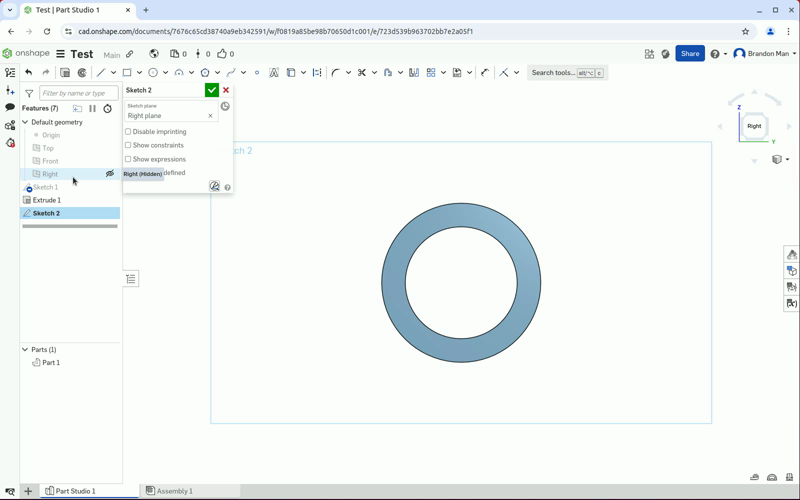
mouse_move(73, 352)
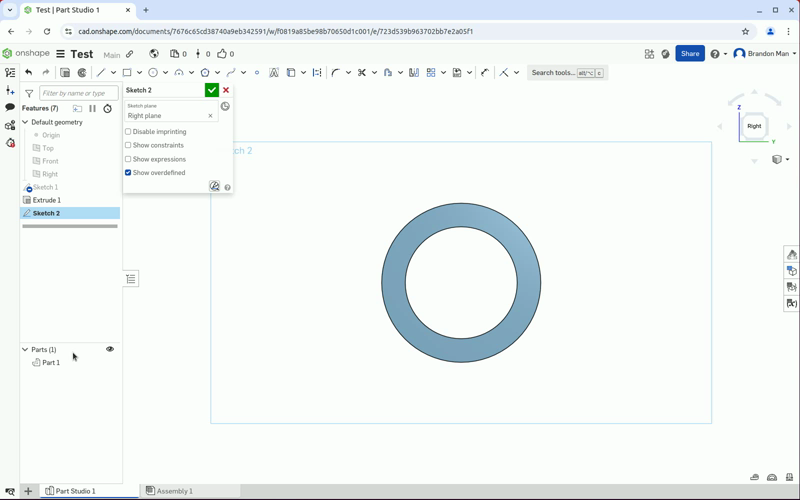
key(y)
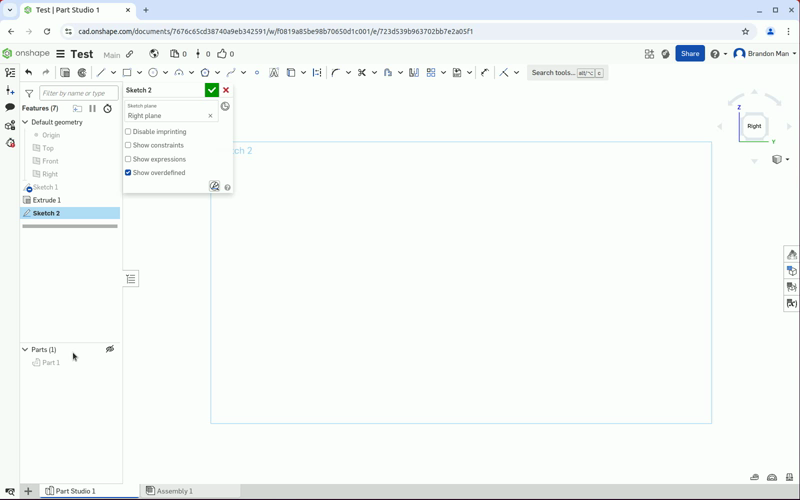
key(c)
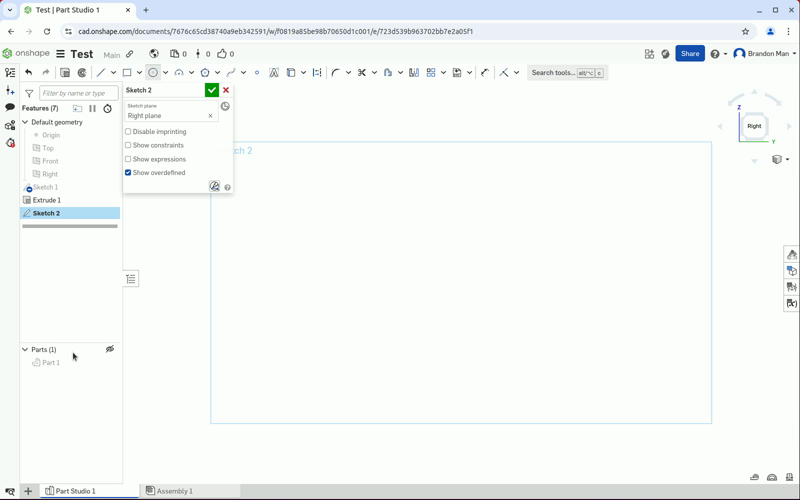
key_down(shift)
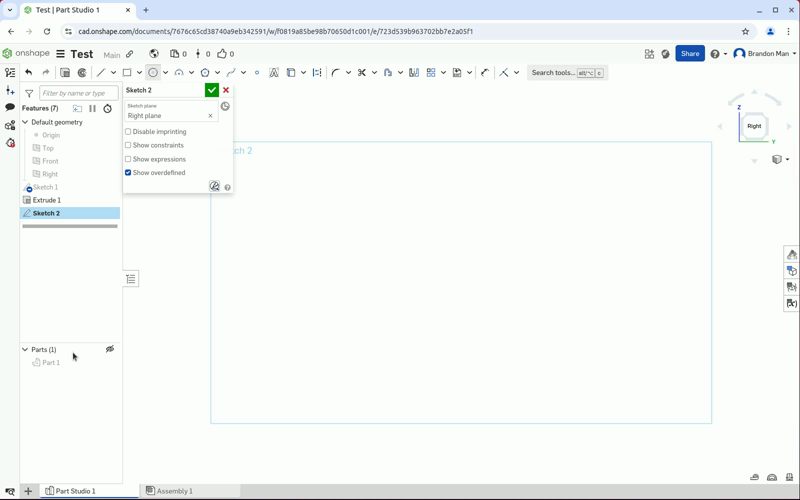
mouse_move(461, 282)
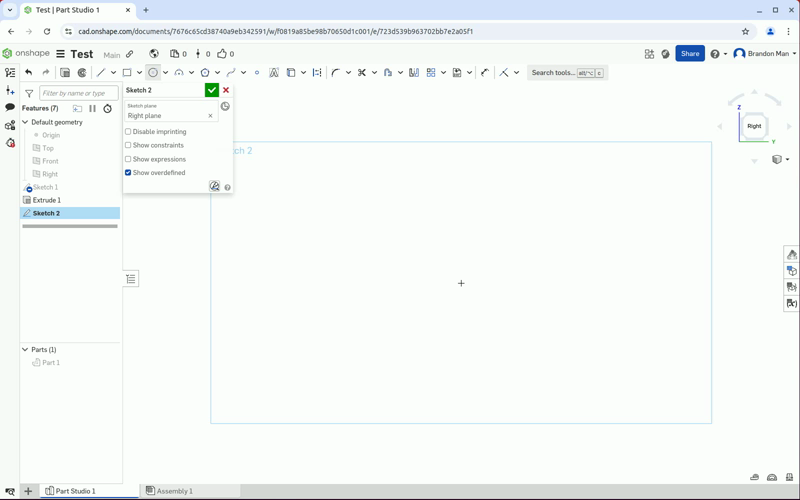
click(461, 282)
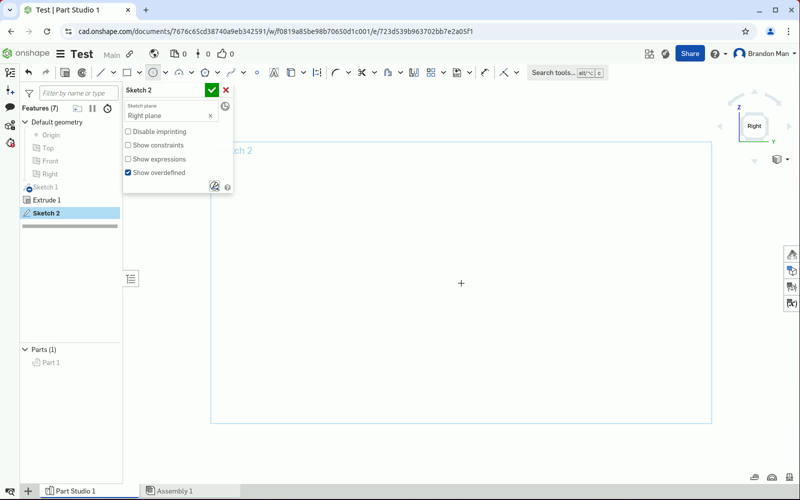
key_up(shift)
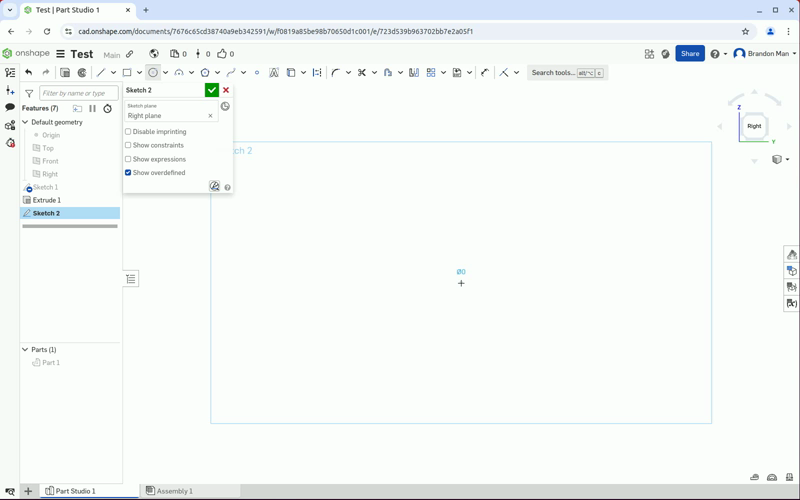
mouse_move(540, 282)
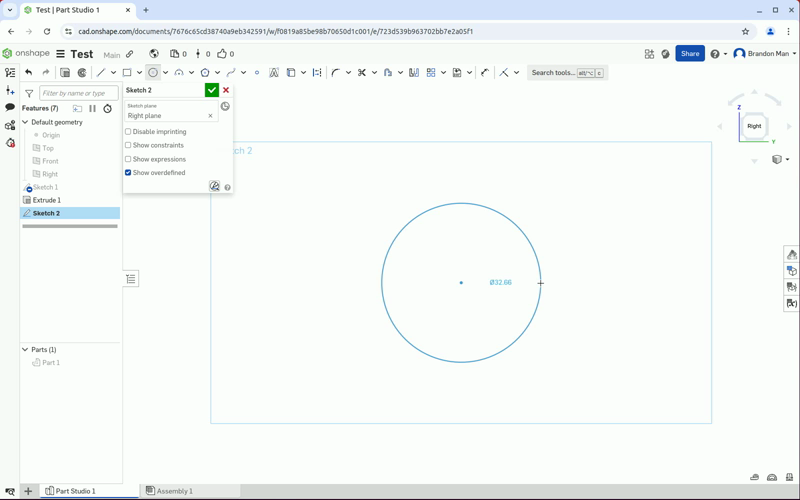
click(540, 282)
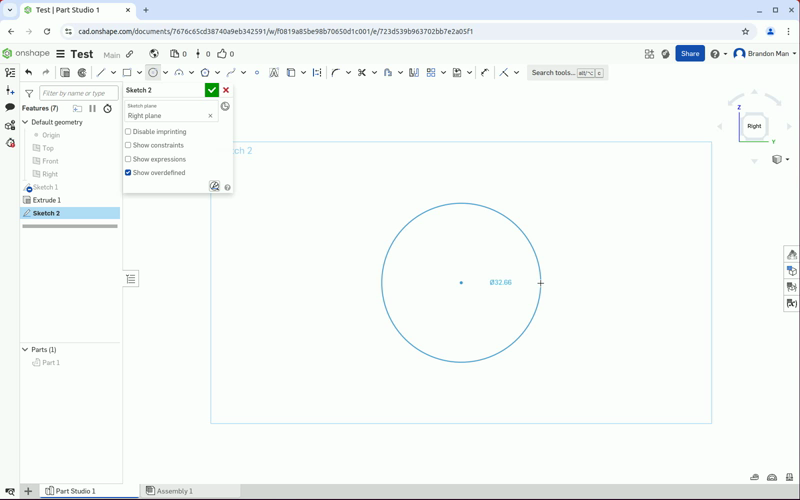
key(esc)
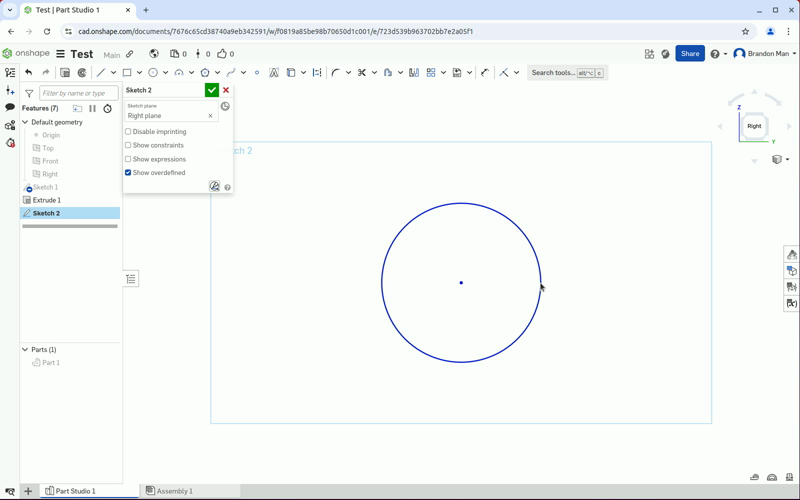
key(c)
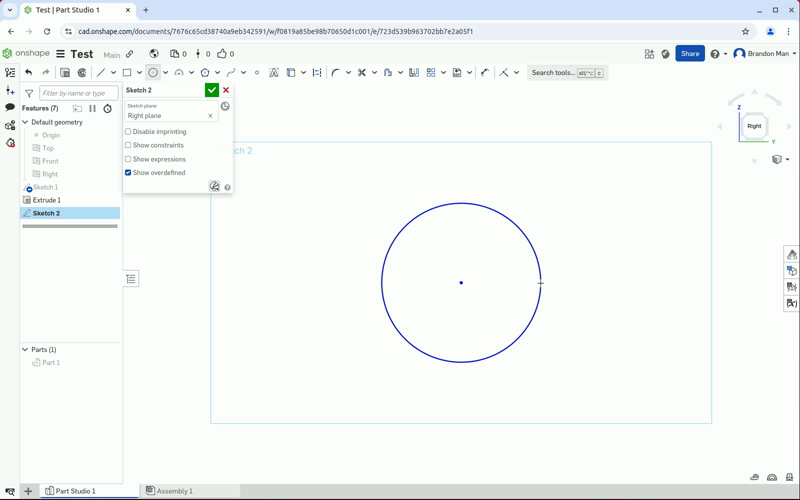
key_down(shift)
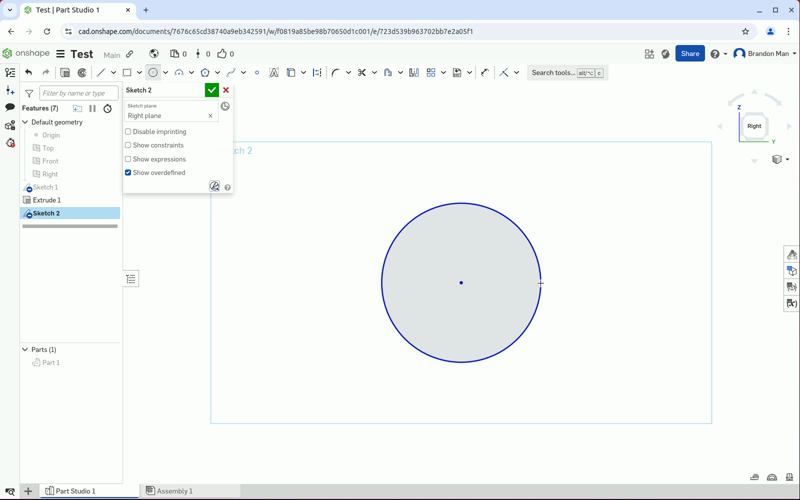
mouse_move(461, 282)
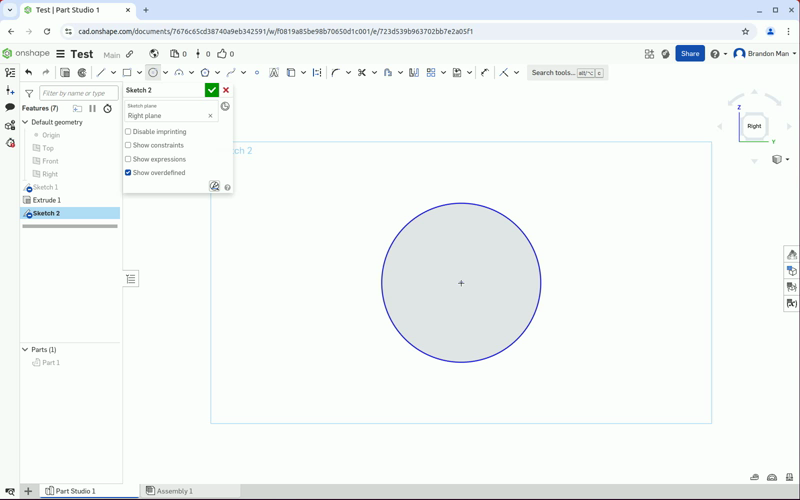
click(461, 282)
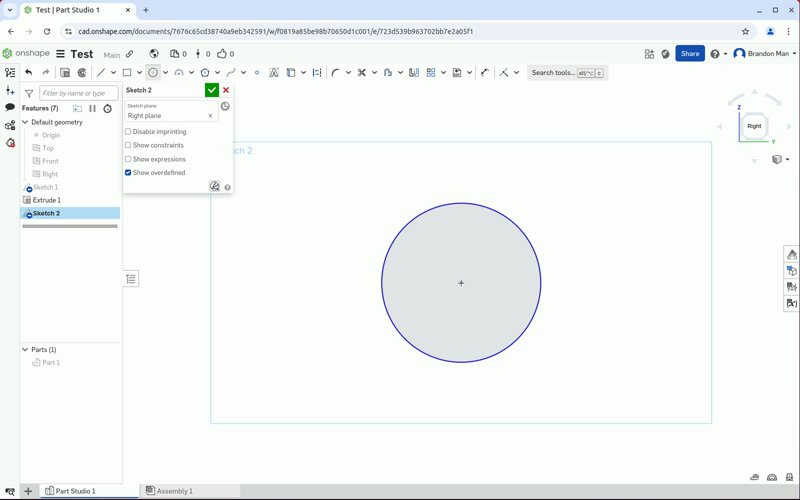
key_up(shift)
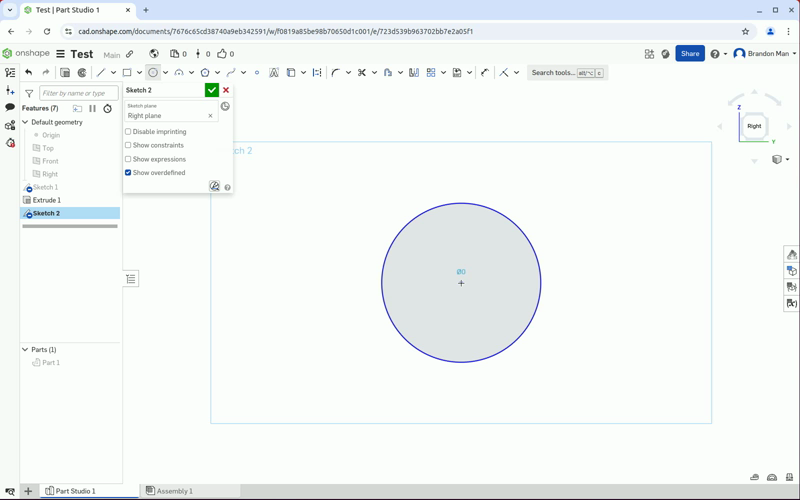
mouse_move(538, 282)
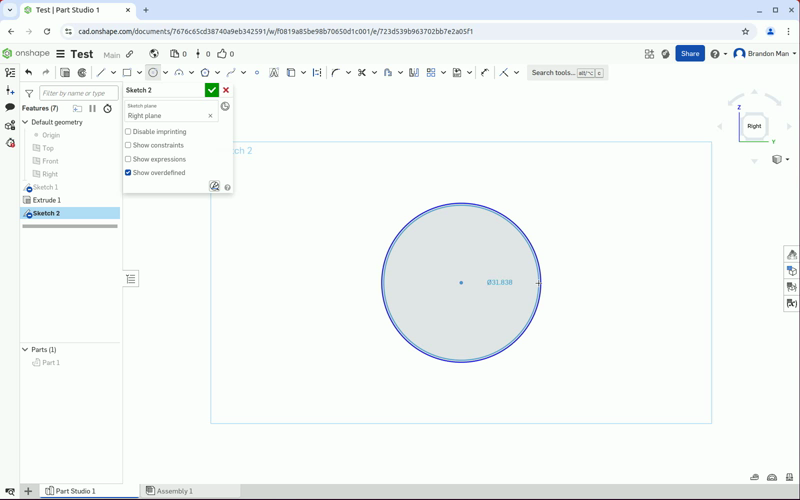
scroll(6)
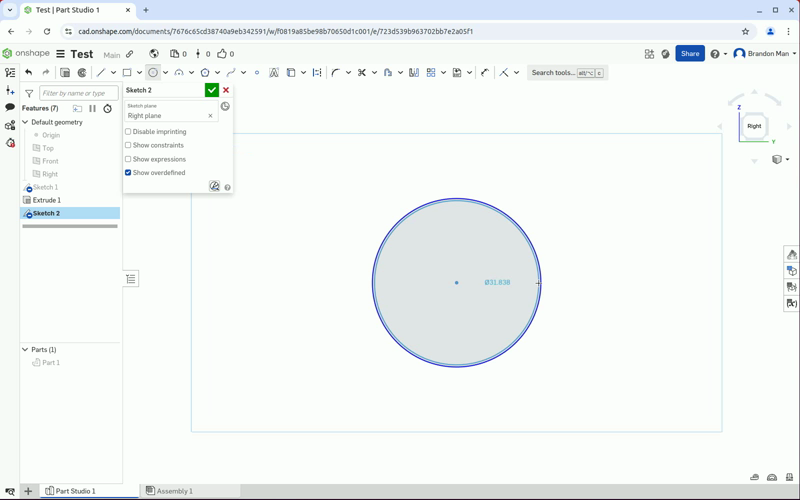
scroll(6)
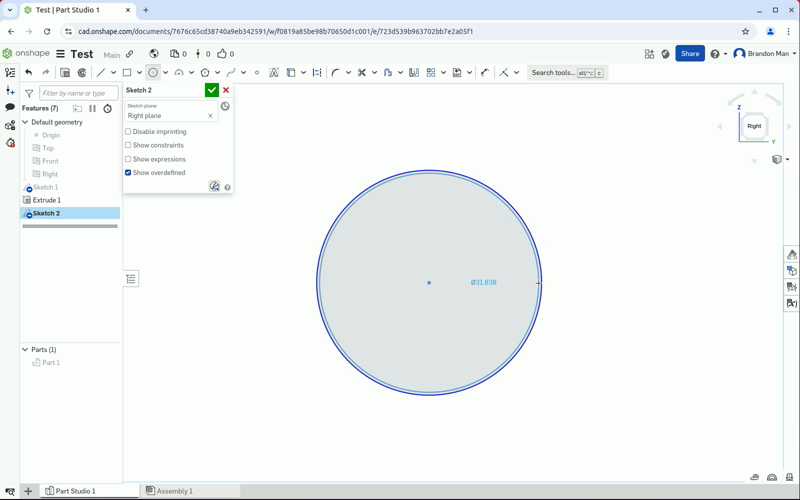
scroll(6)
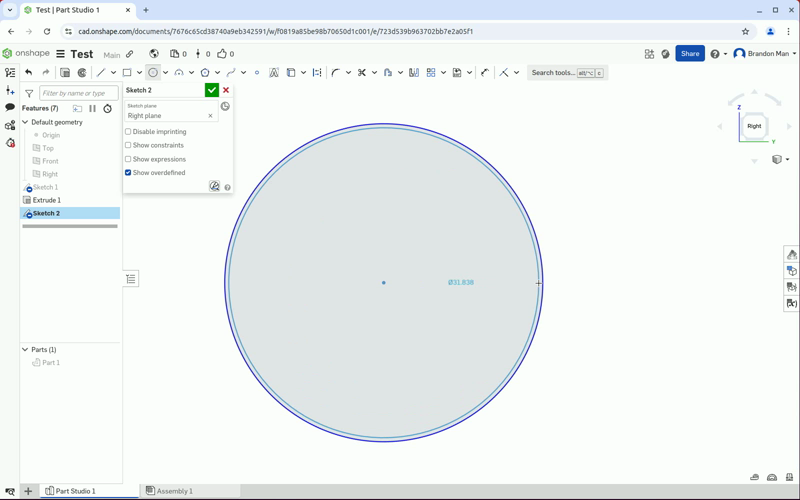
scroll(6)
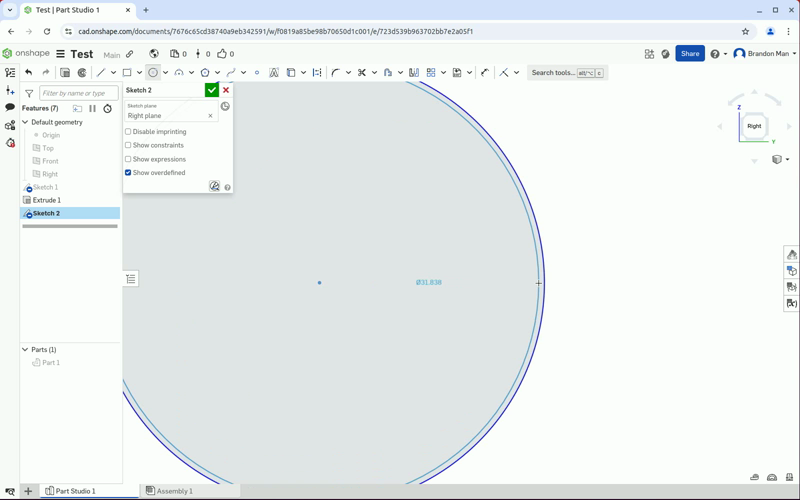
scroll(6)
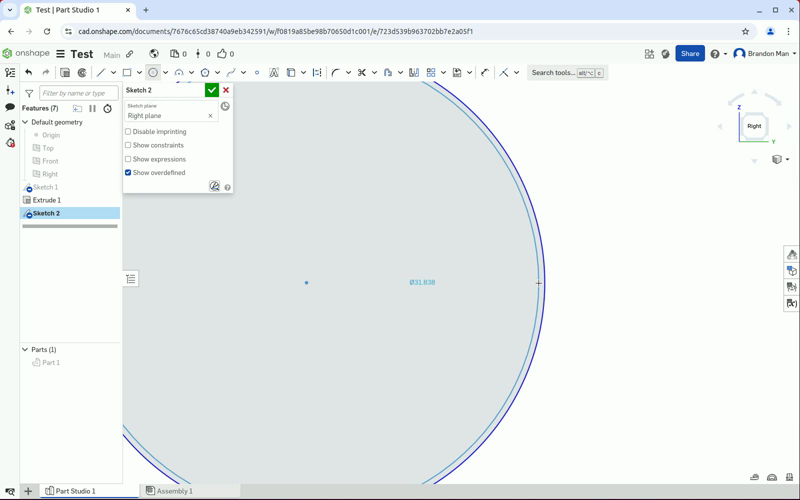
scroll(6)
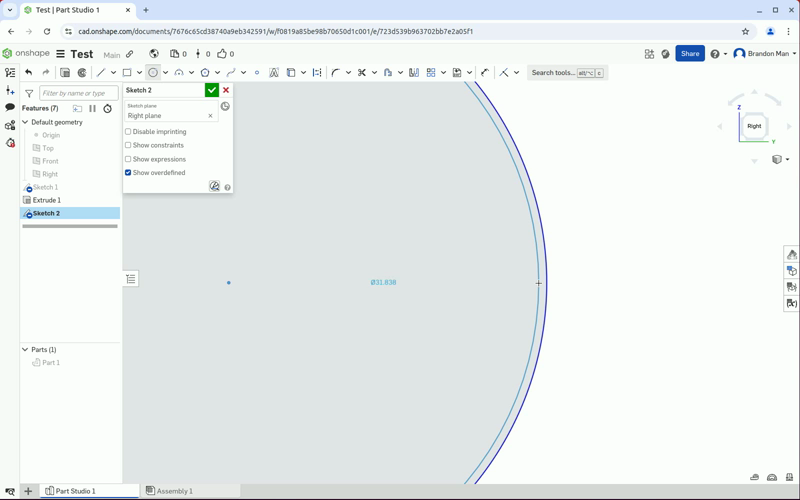
scroll(6)
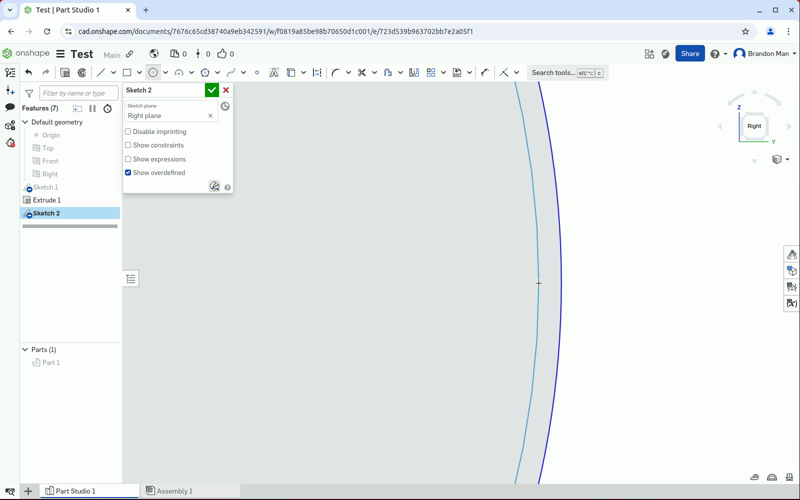
click(538, 282)
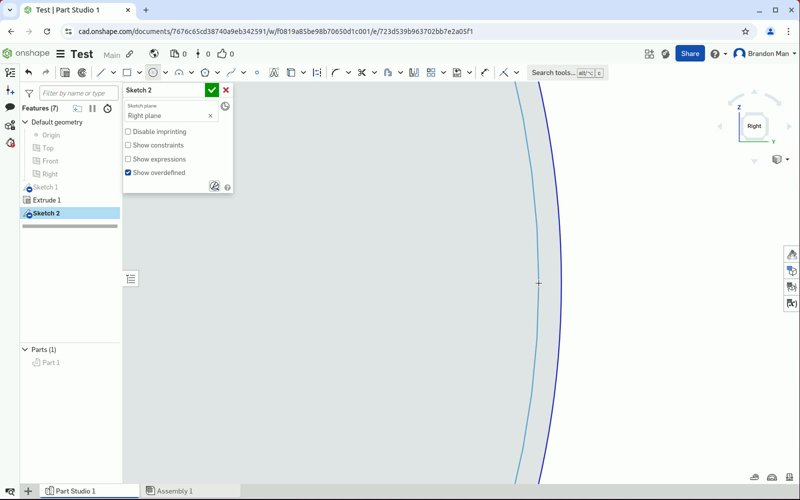
scroll(-6)
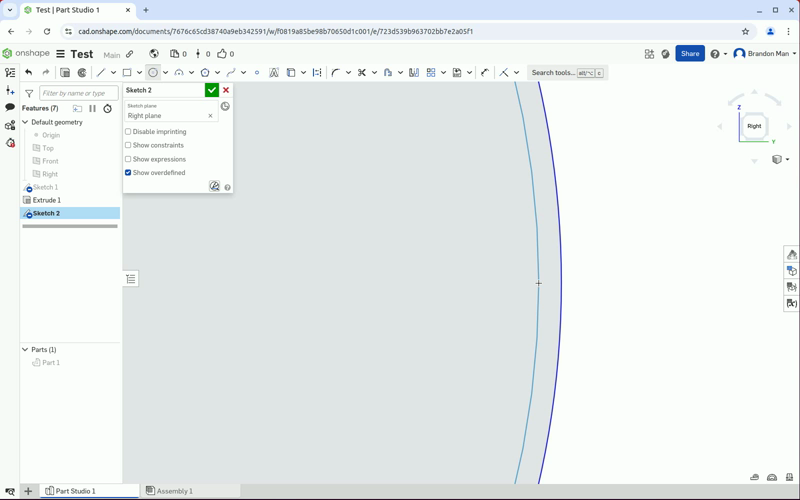
scroll(-6)
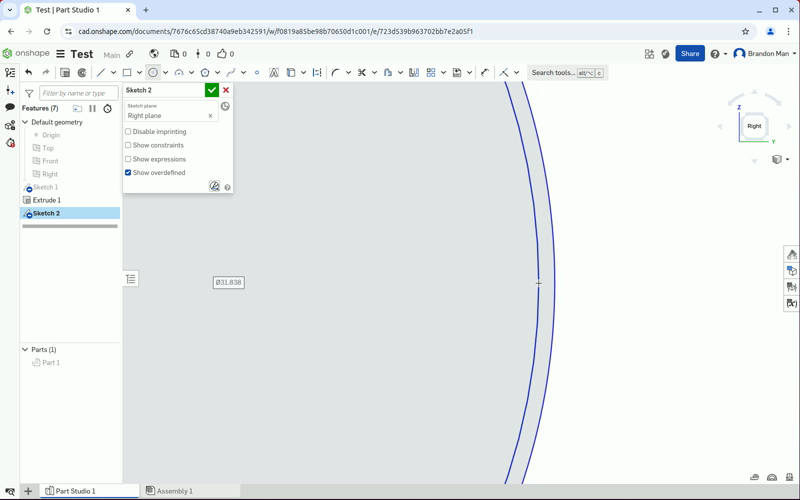
scroll(-6)
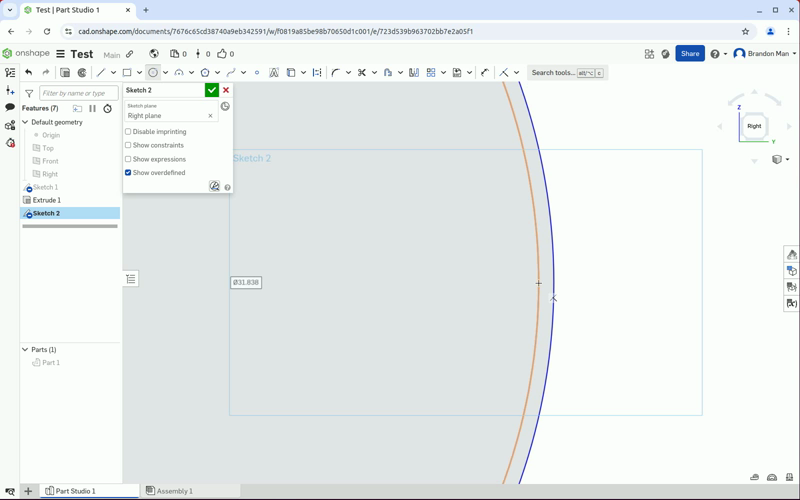
scroll(-6)
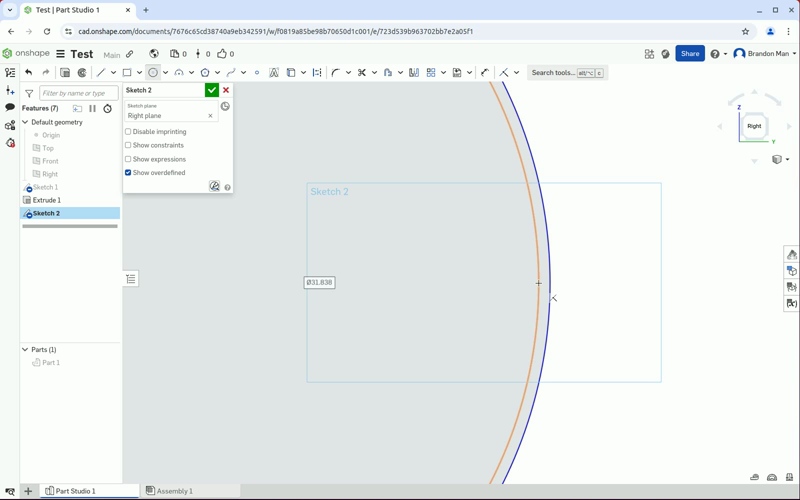
scroll(-6)
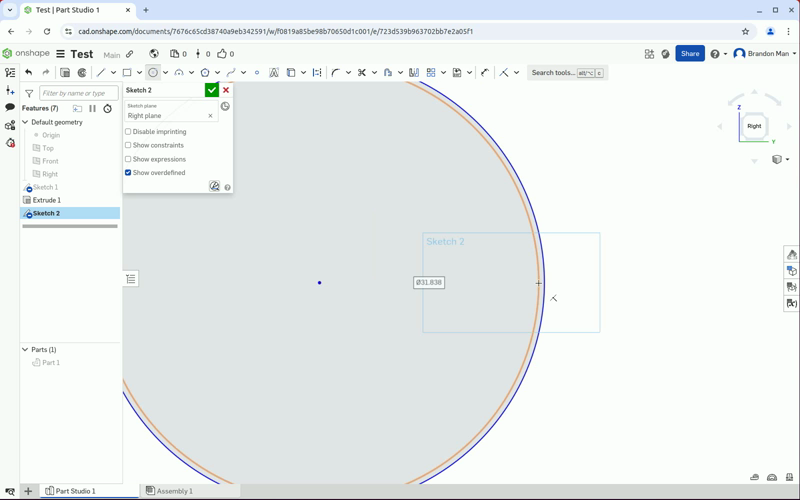
scroll(-6)
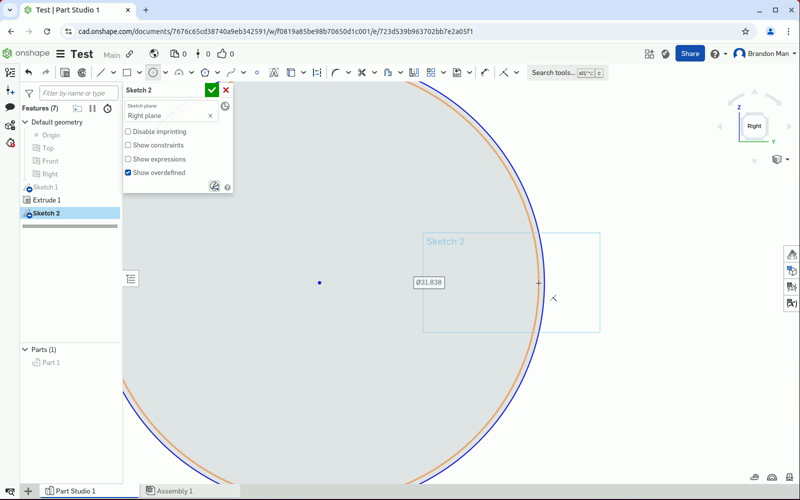
scroll(-6)
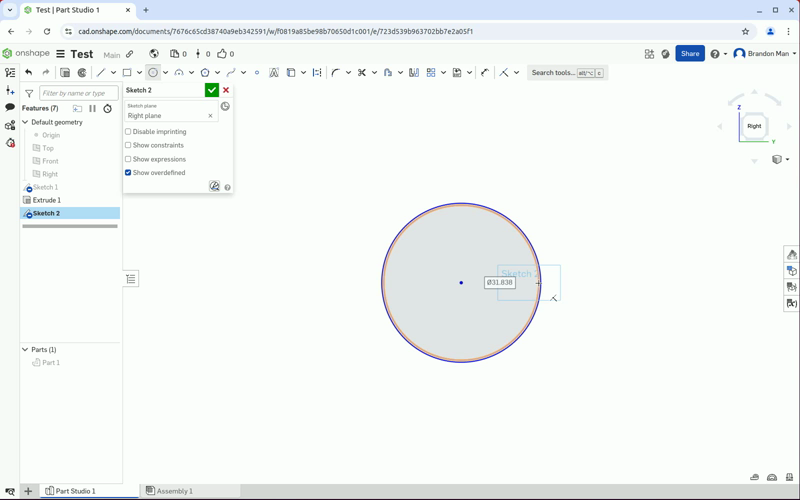
key(esc)
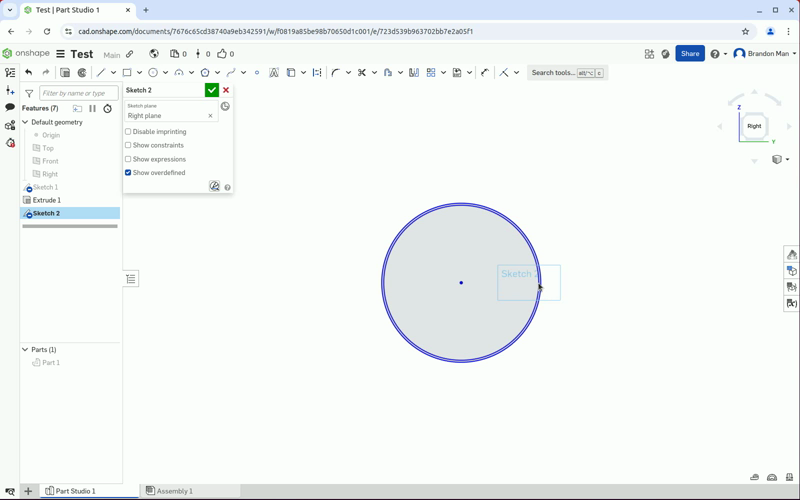
mouse_move(455, 360)
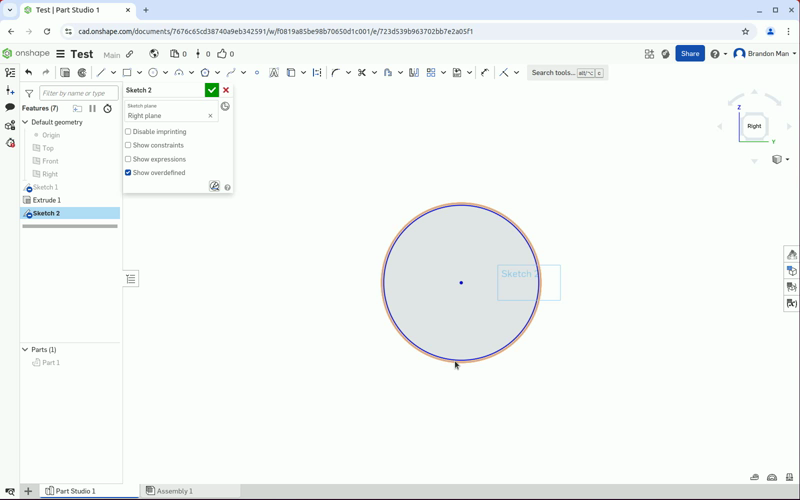
scroll(6)
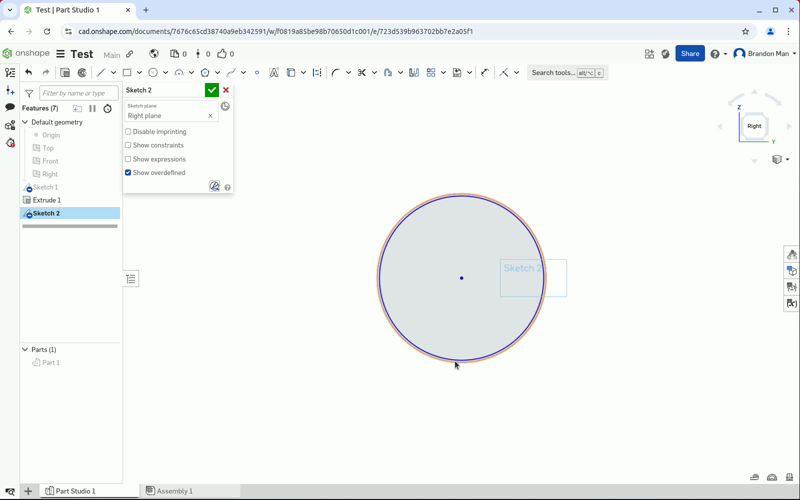
scroll(6)
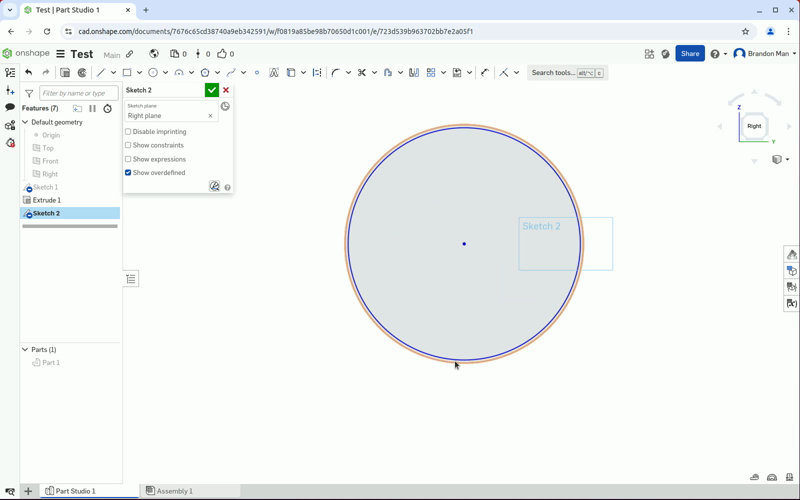
scroll(6)
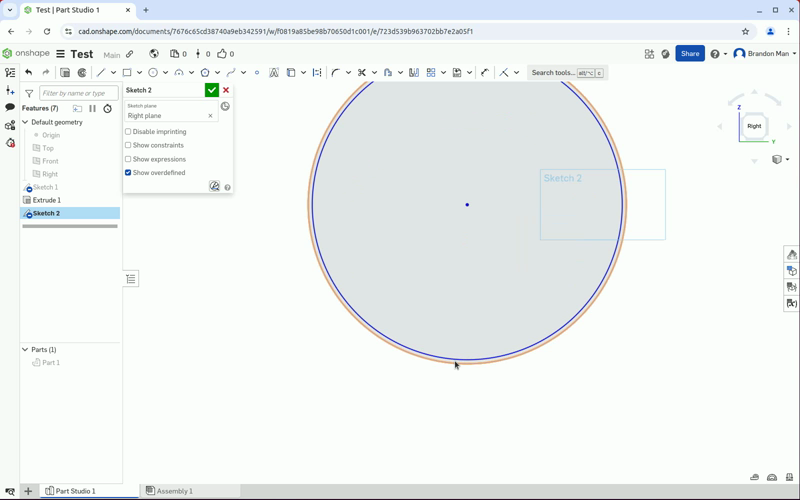
scroll(6)
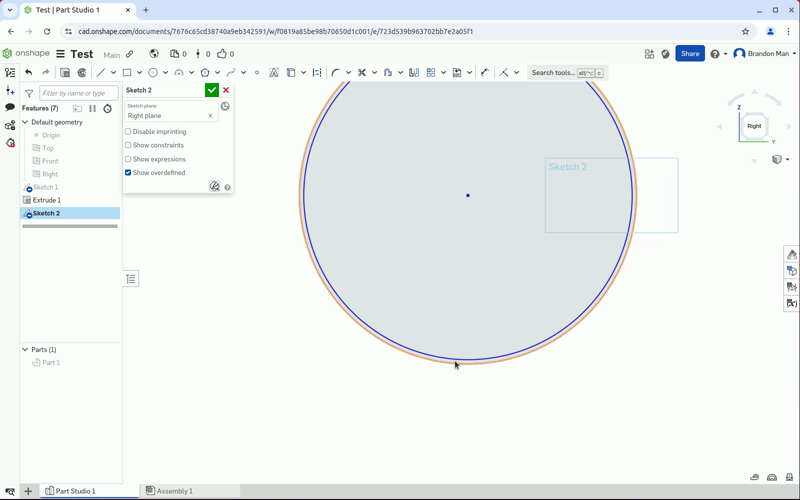
scroll(6)
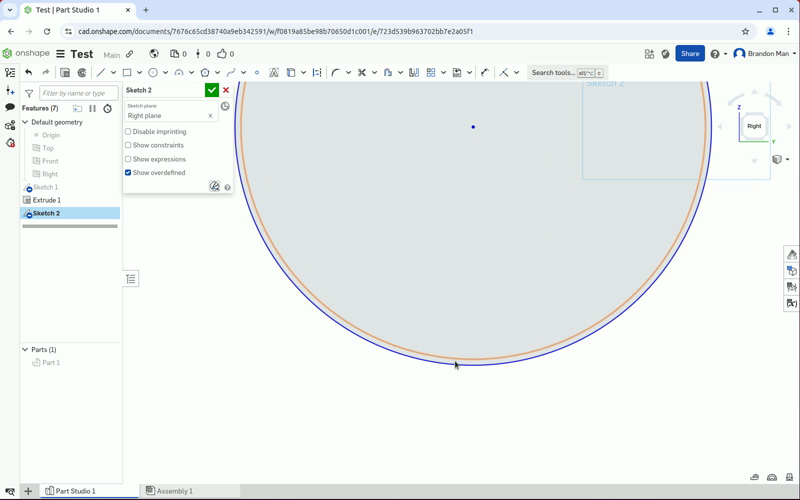
scroll(6)
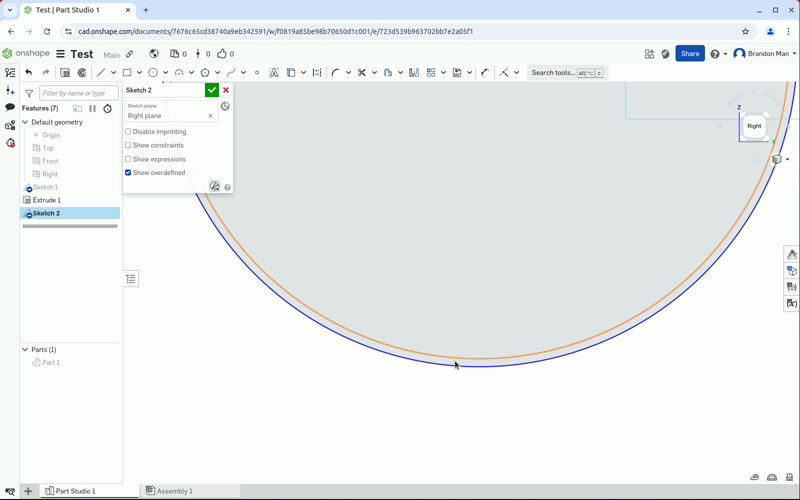
scroll(6)
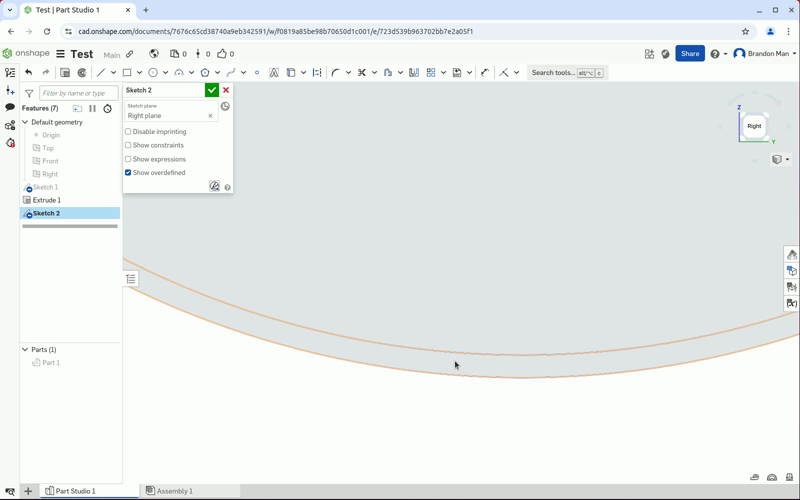
click(455, 360)
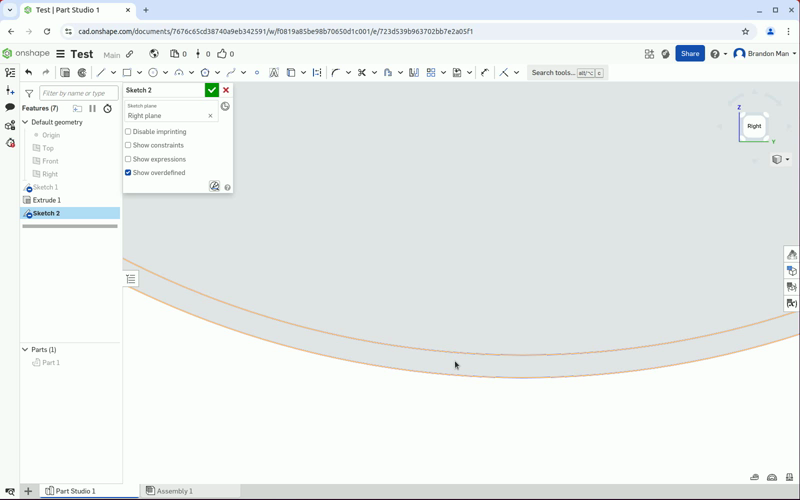
scroll(-6)
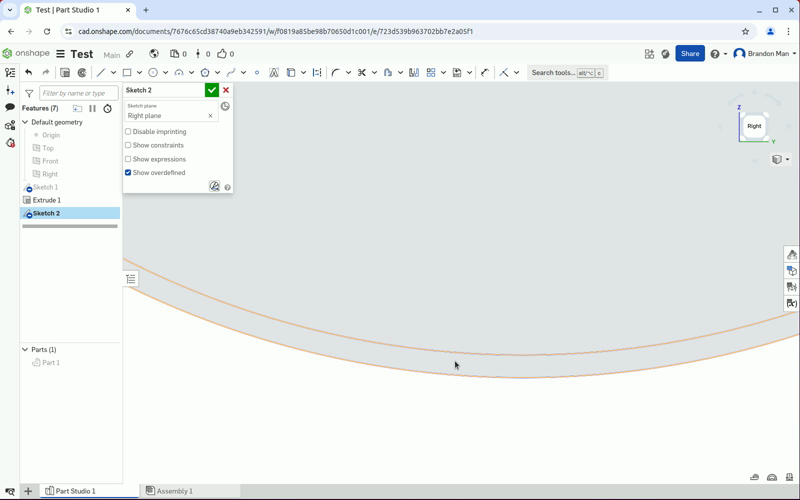
scroll(-6)
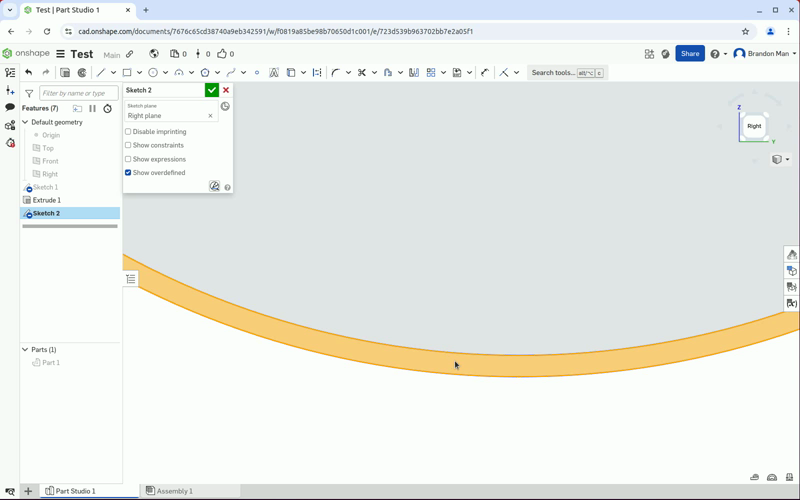
scroll(-6)
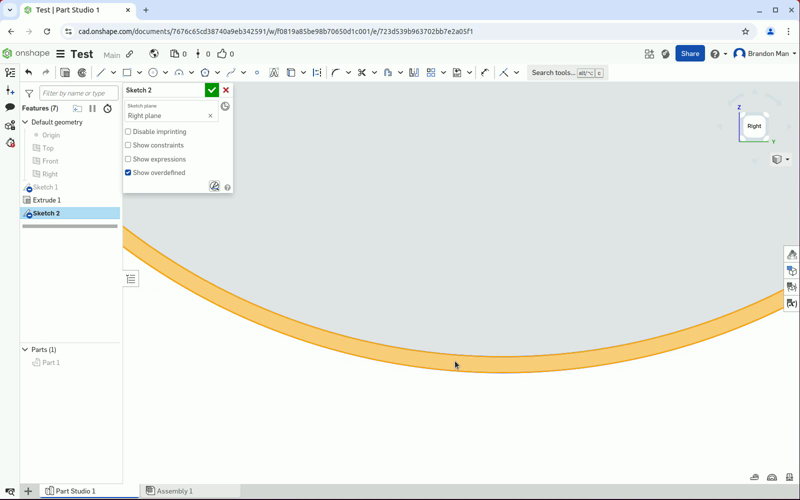
scroll(-6)
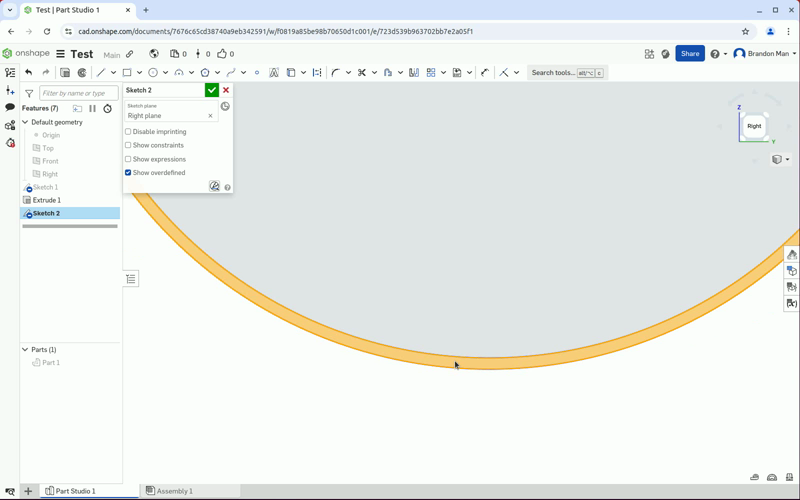
scroll(-6)
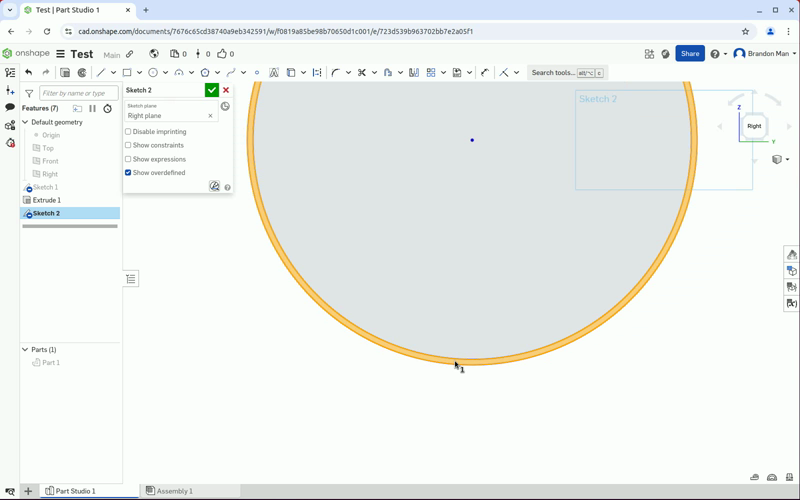
scroll(-6)
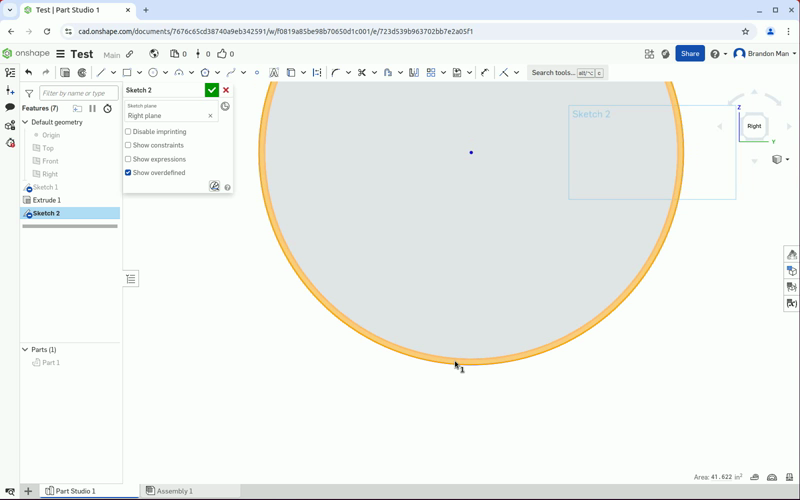
scroll(-6)
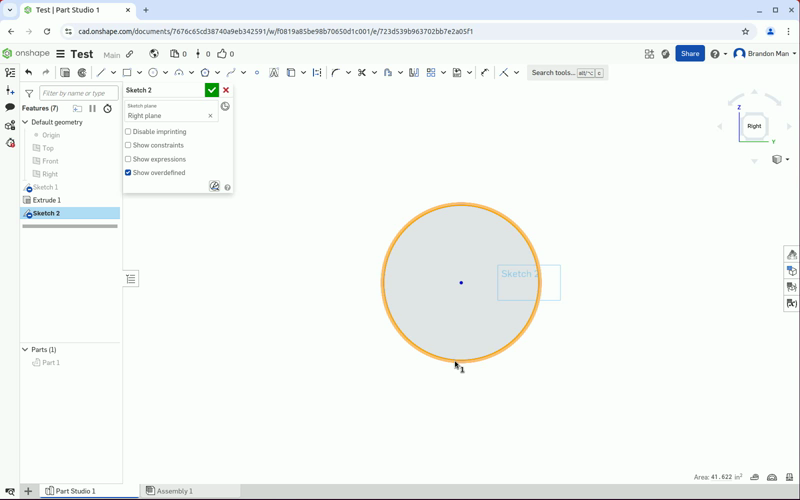
mouse_move(73, 352)
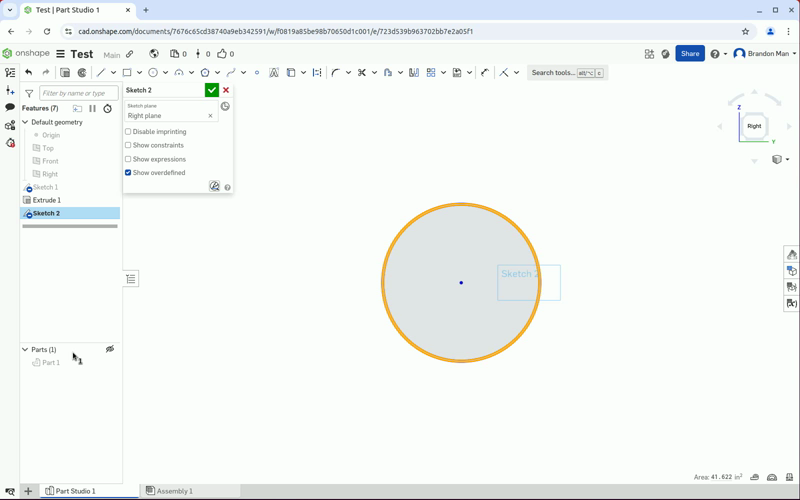
key(shift+y)
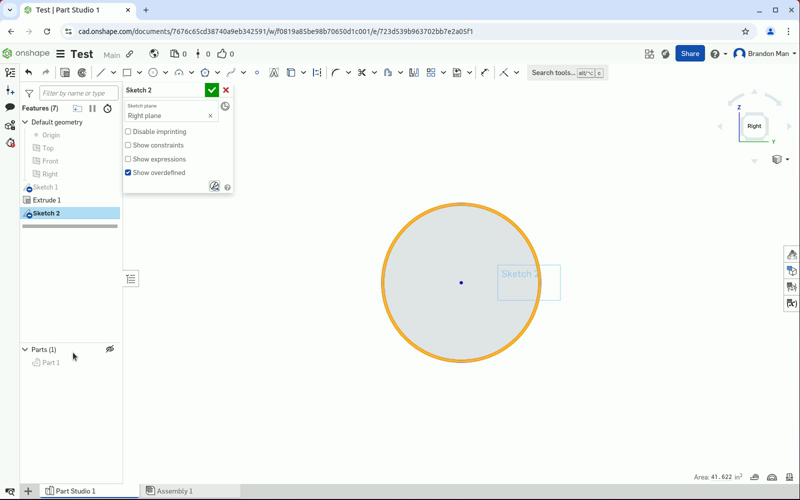
key(shift+e)
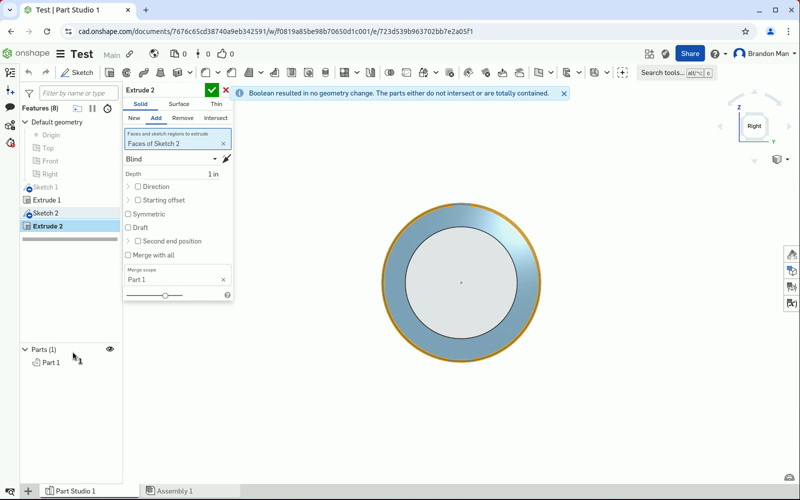
mouse_move(143, 106)
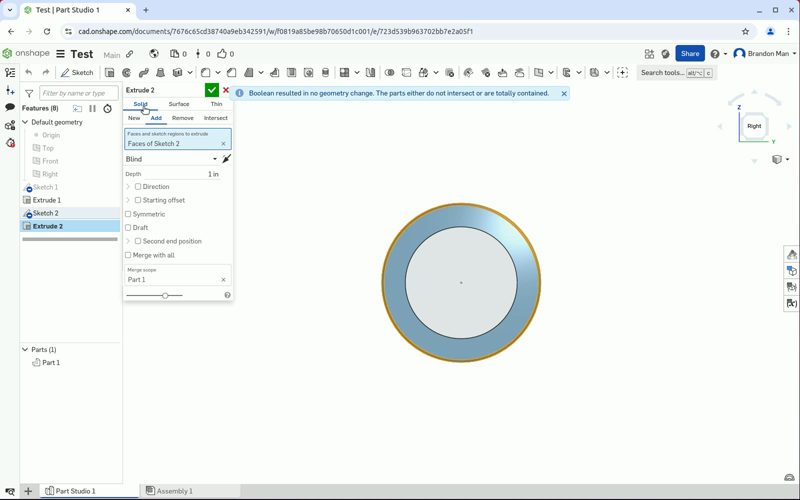
click(143, 106)
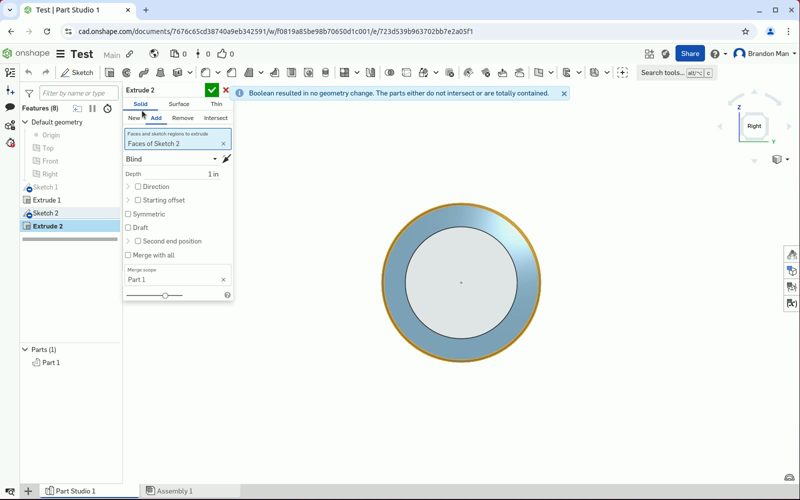
mouse_move(137, 120)
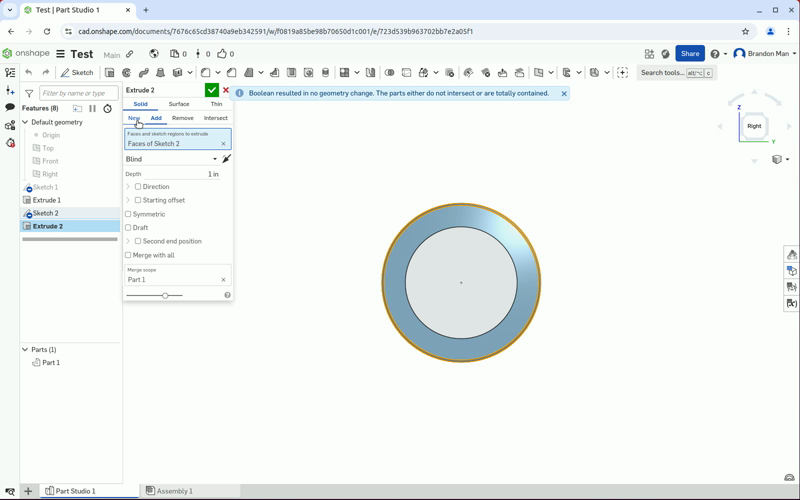
click(137, 120)
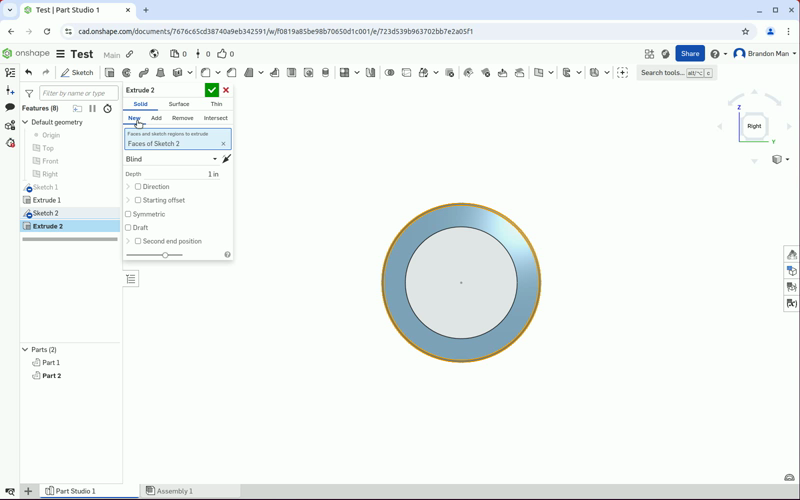
key(tab, 4)
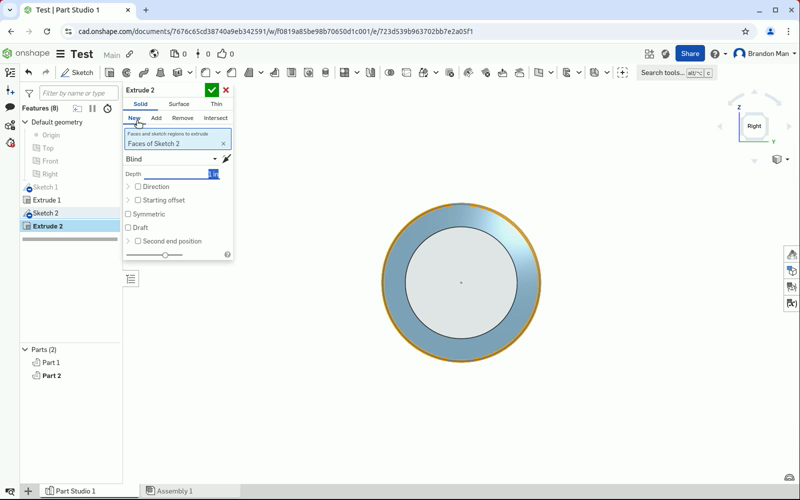
text(23.108)
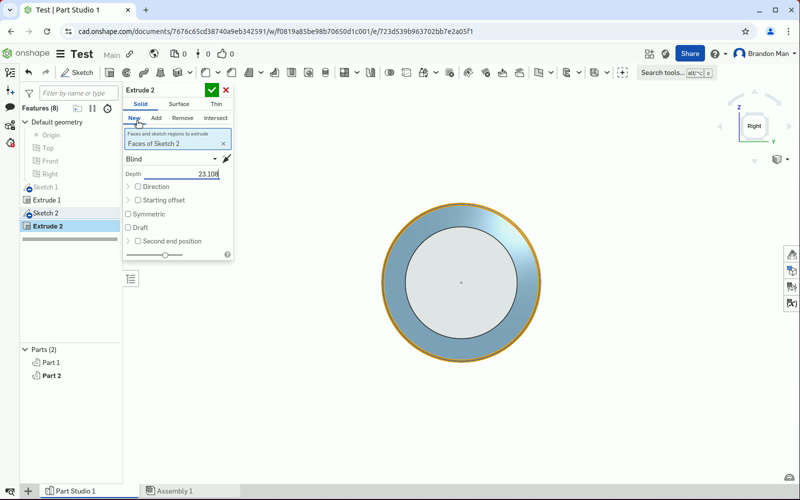
key(enter)
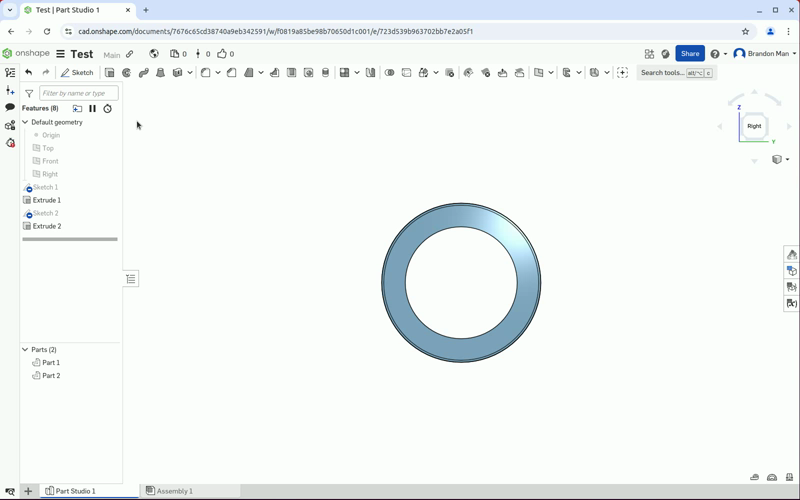
key(shift+h)
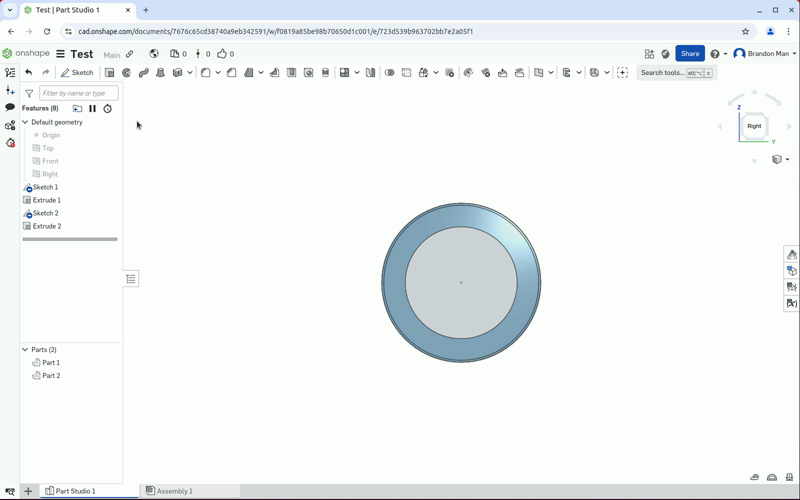
key(shift+h)
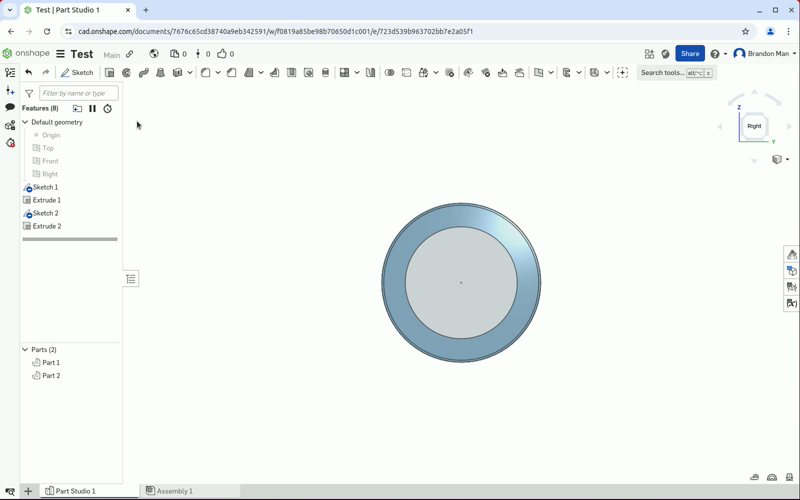
key(shift+7)
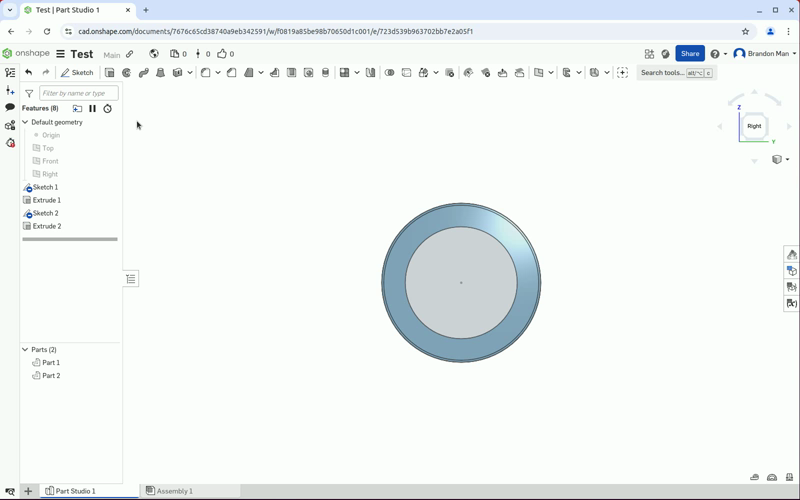
key(right, 2)
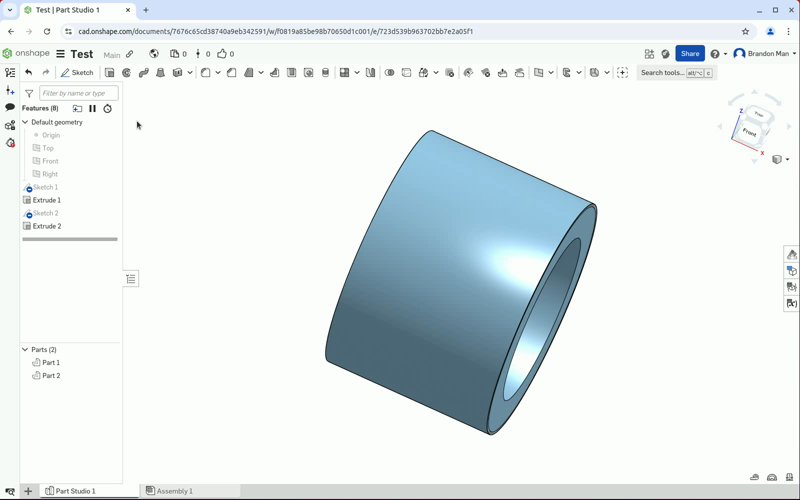
key(down, 2)
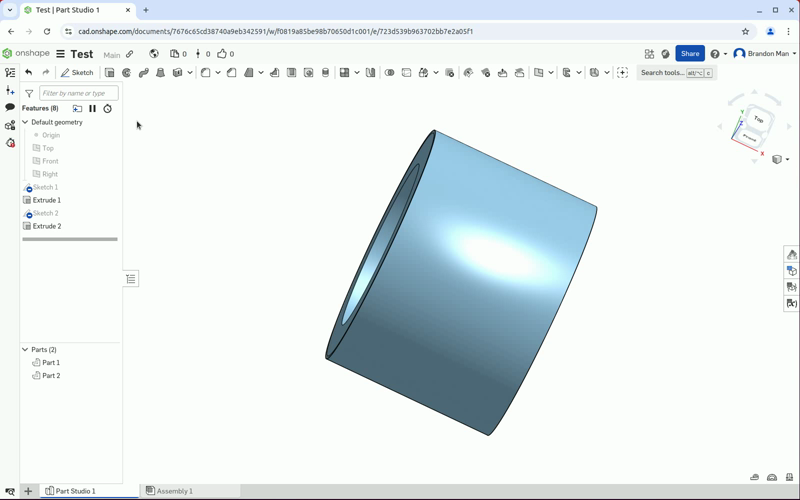
key(up, 2)
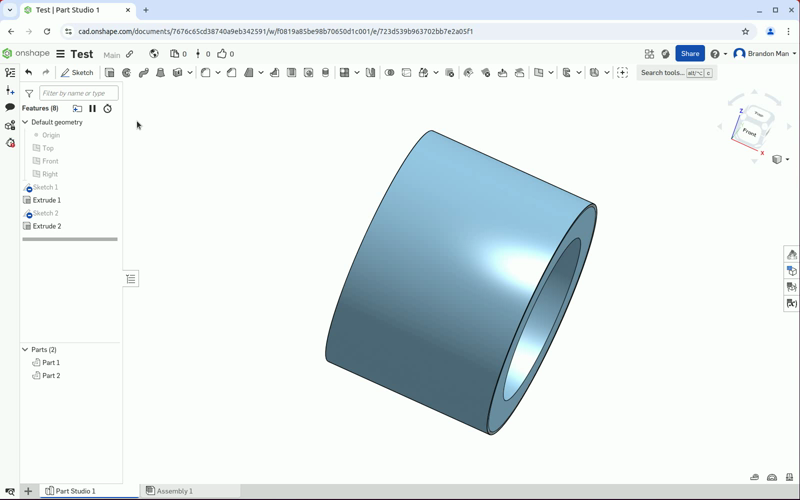
key(left, 2)
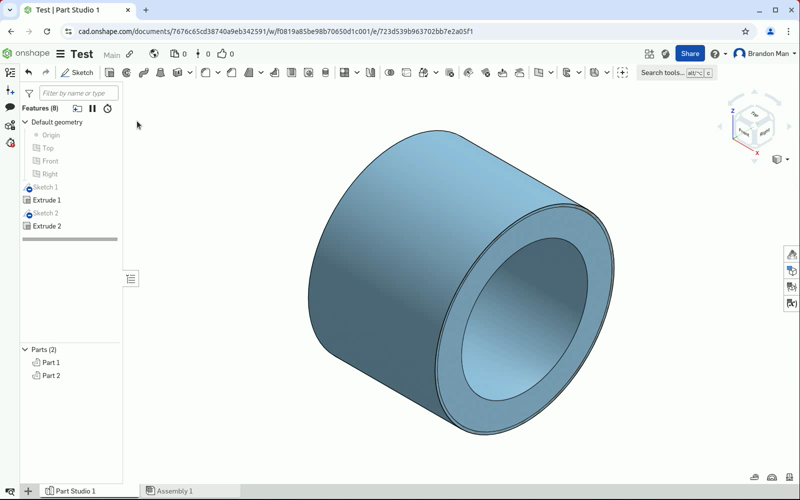
mouse_move(73, 189)
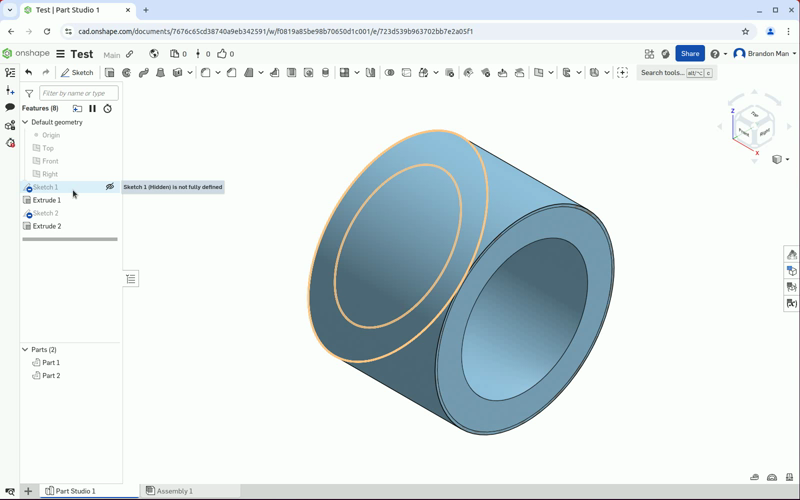
click(73, 189)